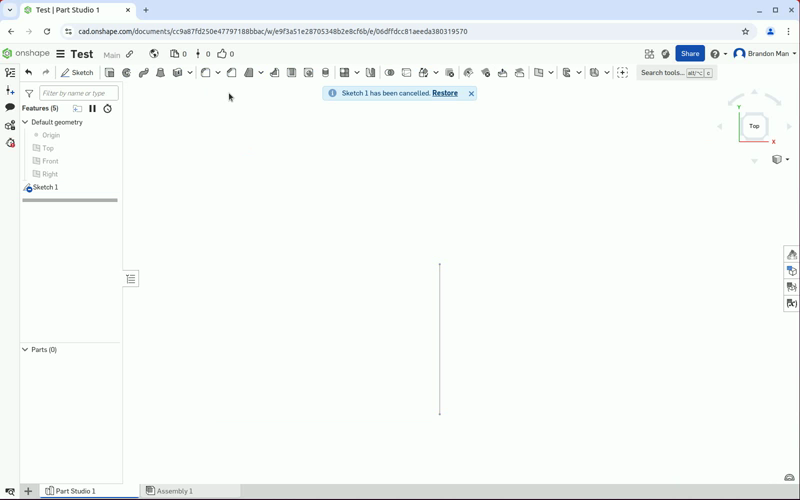
key(shift+h)
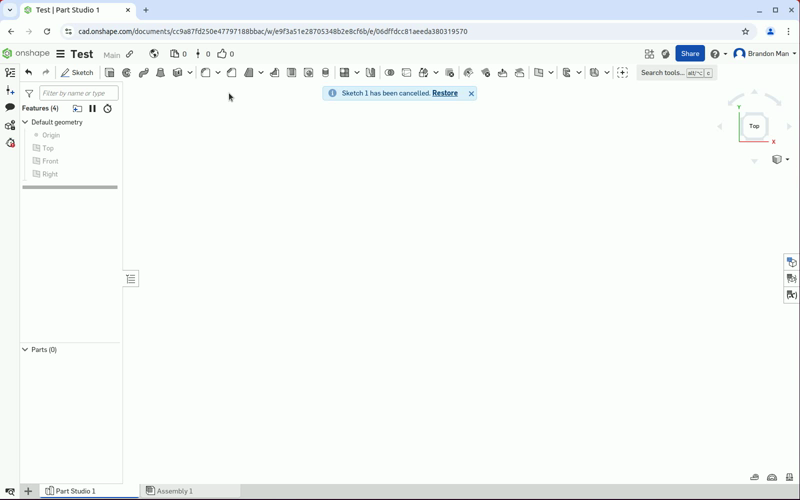
mouse_move(73, 352)
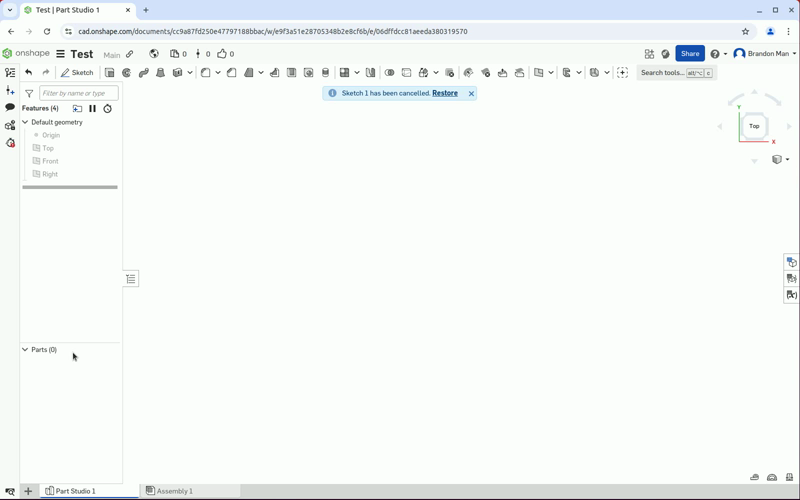
key(y)
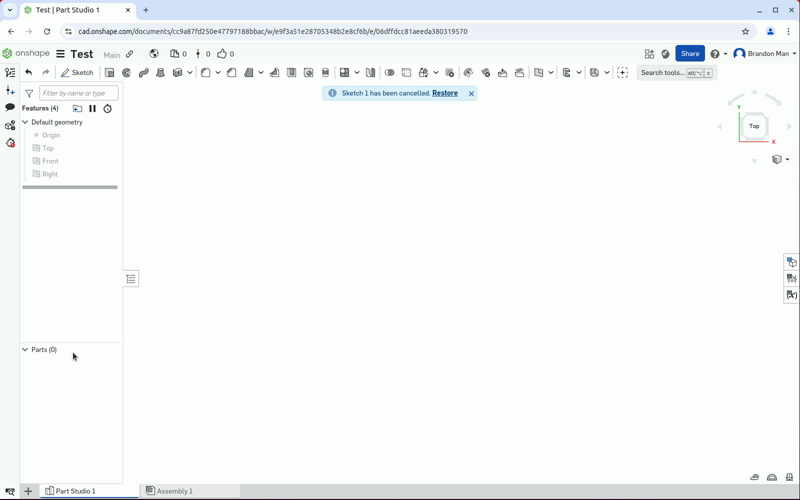
key(shift+p)
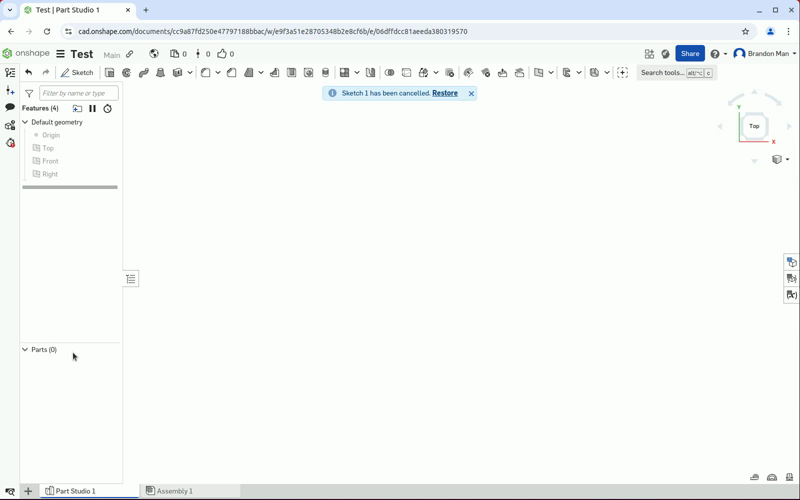
key(space)
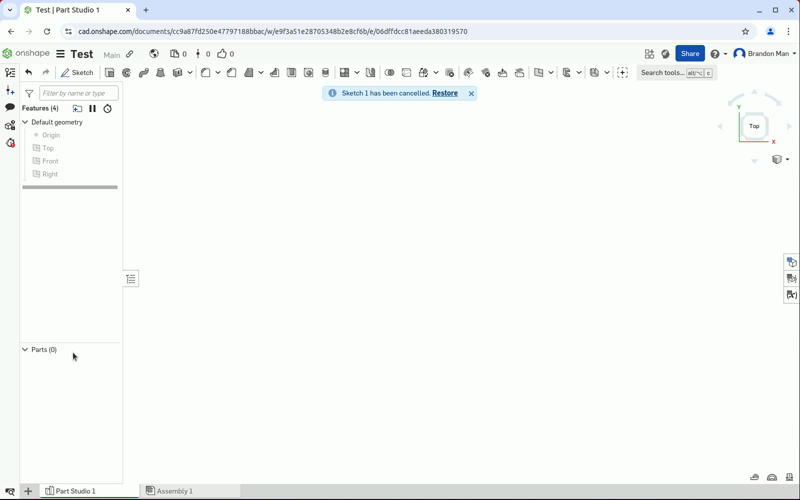
key_down(shift)
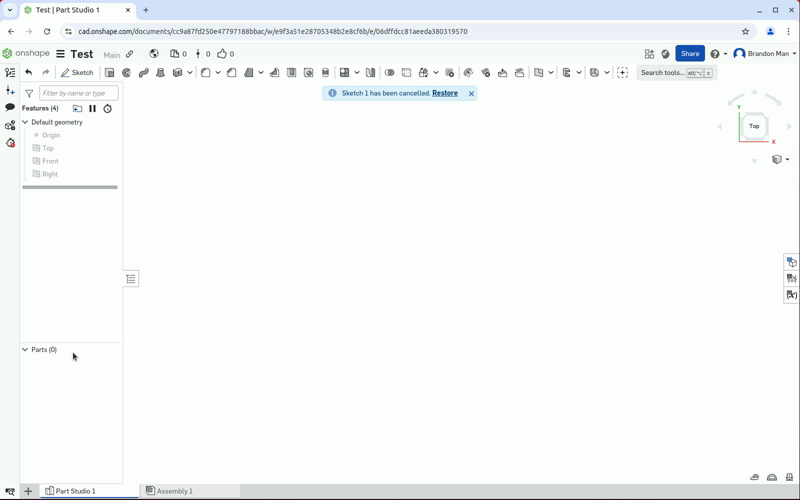
key(up)
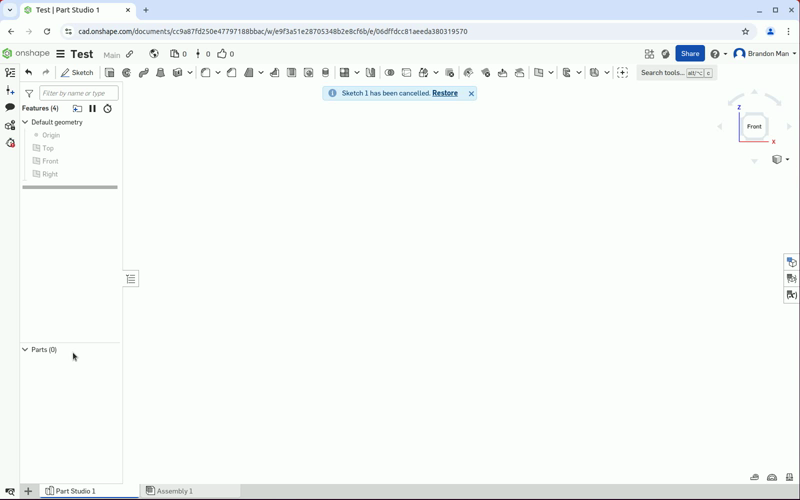
key_up(shift)
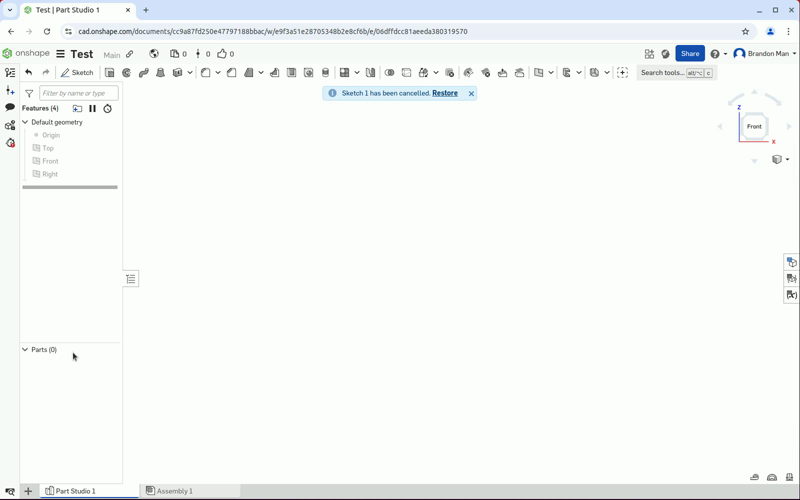
mouse_move(73, 352)
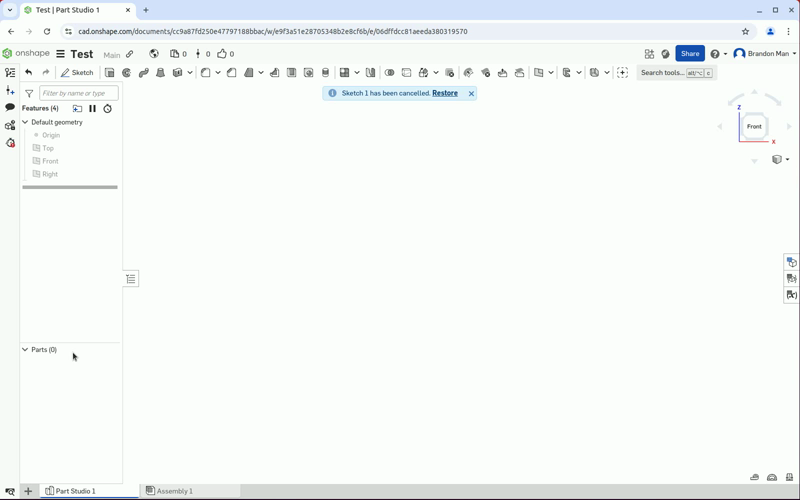
key(shift+y)
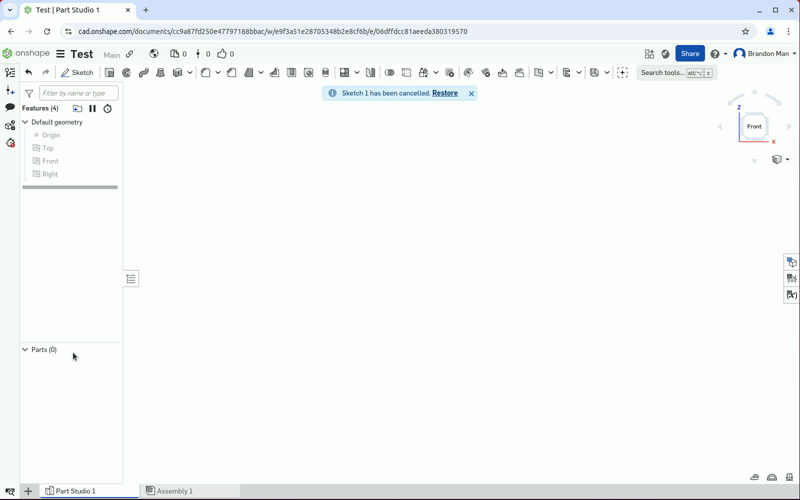
key(shift+s)
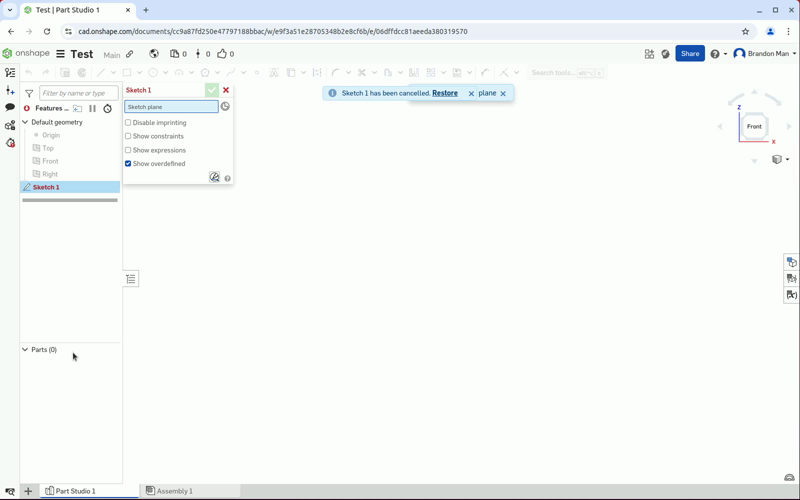
mouse_move(73, 163)
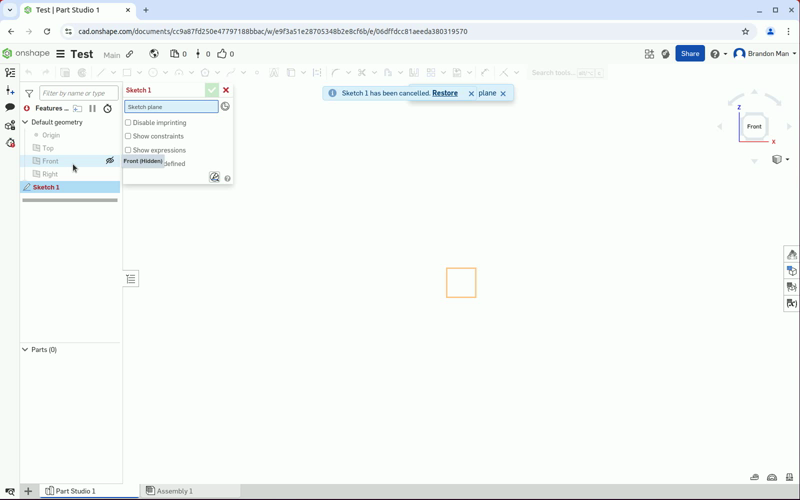
click(73, 163)
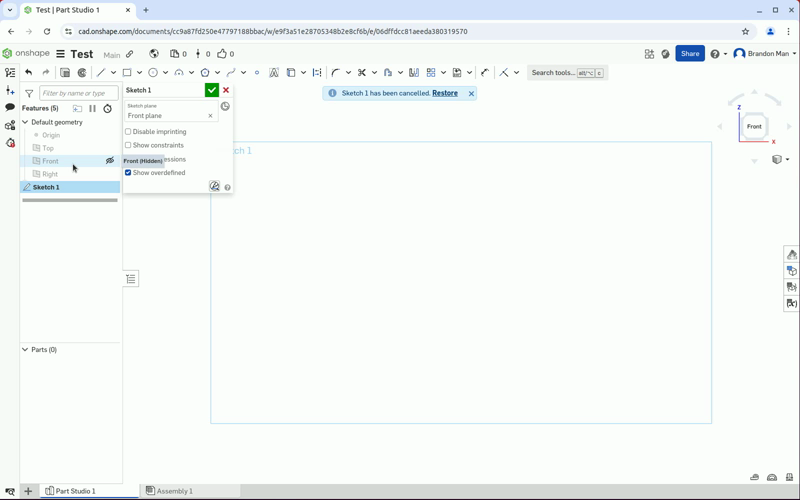
mouse_move(73, 352)
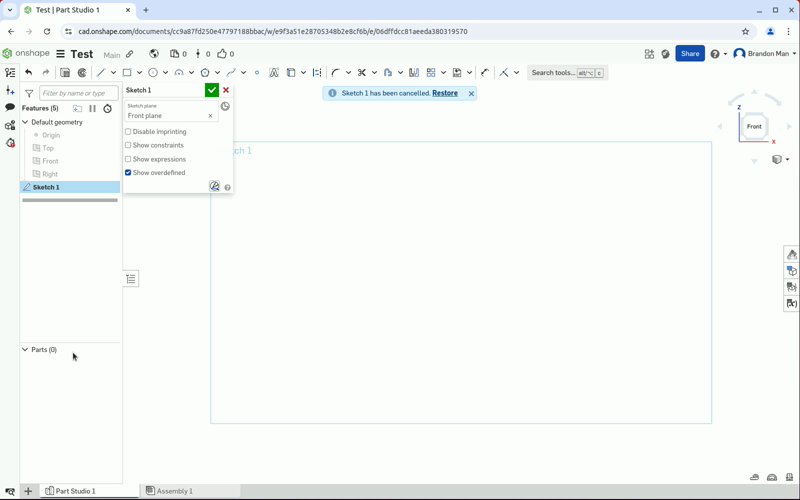
key(y)
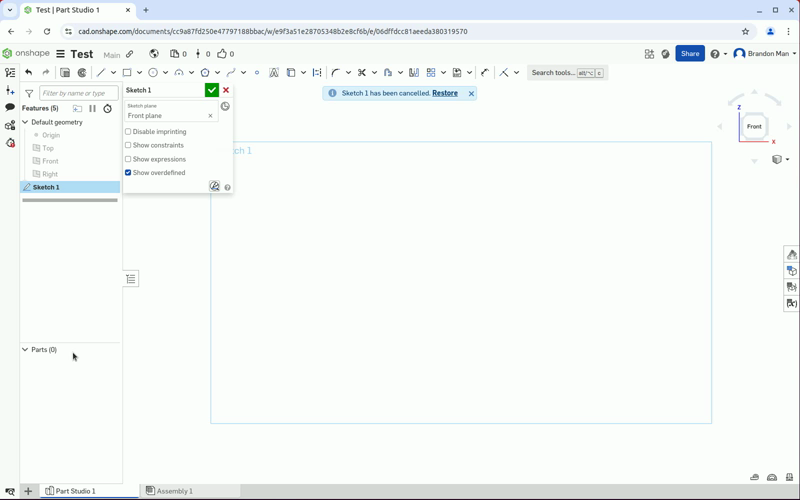
key(l)
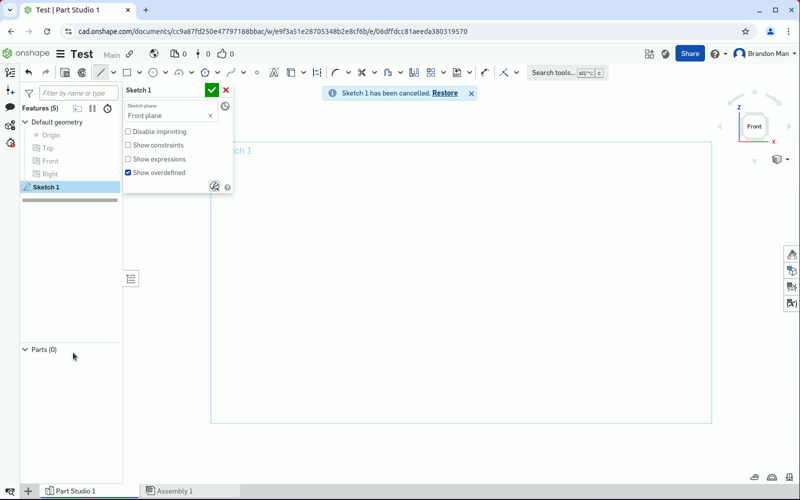
key_down(shift)
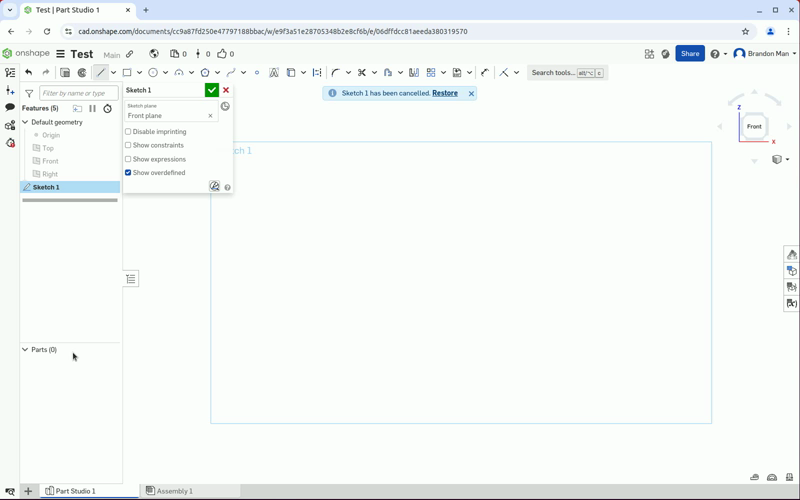
mouse_move(460, 282)
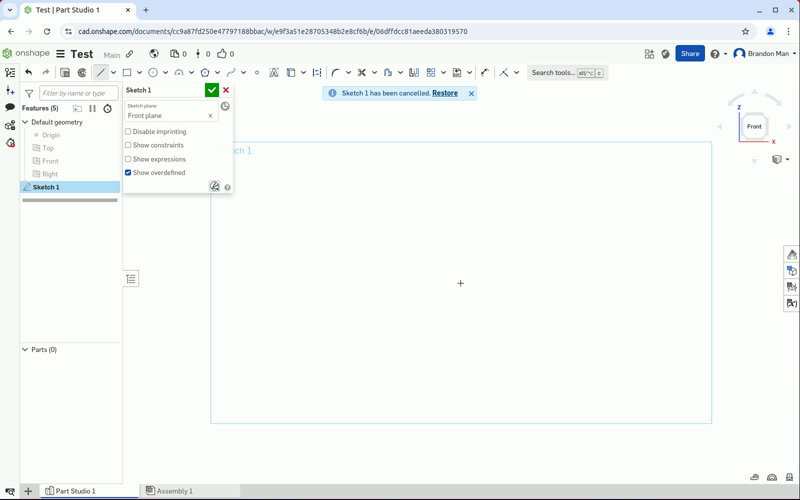
click(460, 282)
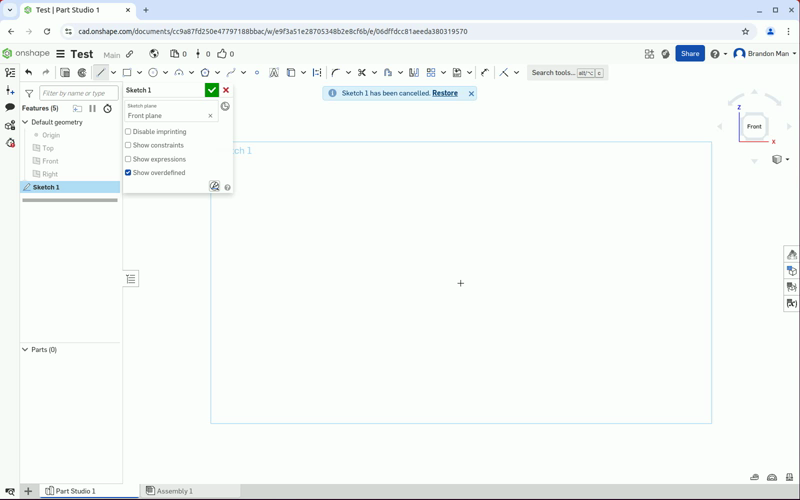
key_up(shift)
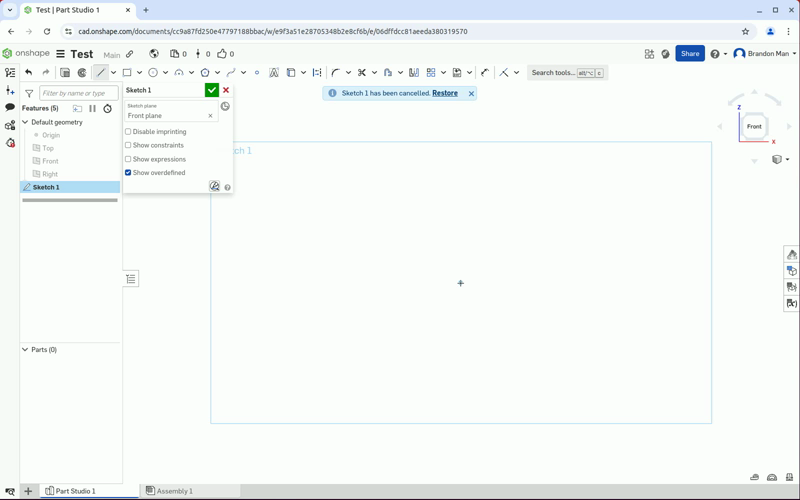
key_down(shift)
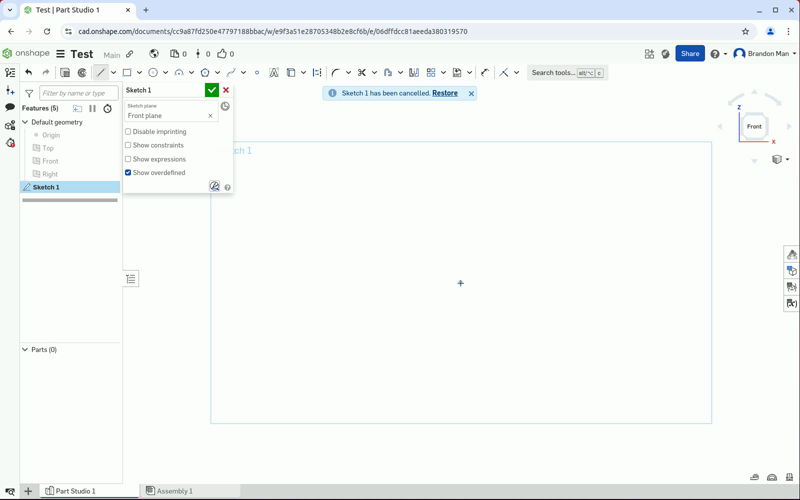
mouse_move(573, 282)
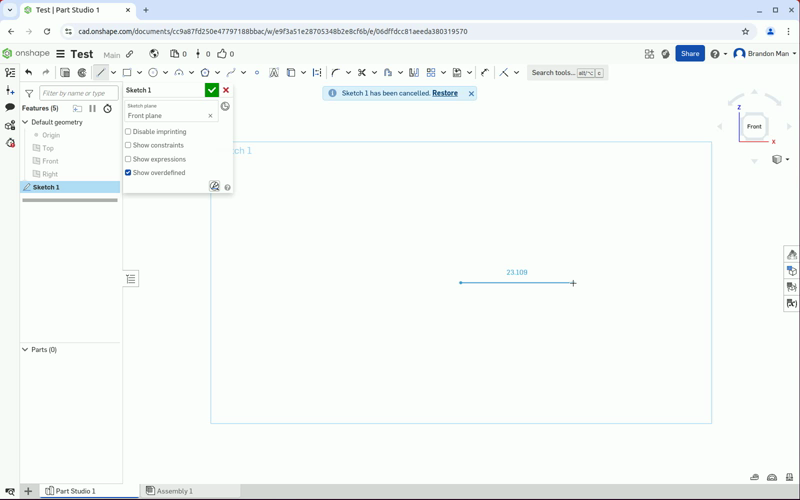
click(573, 282)
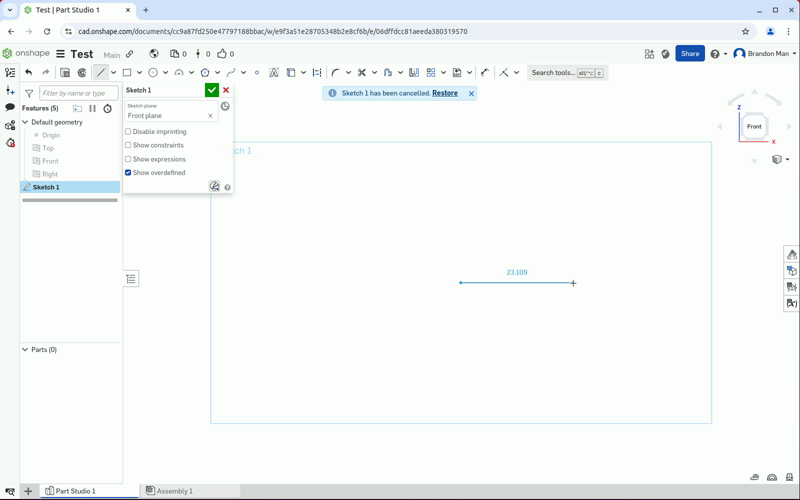
key_up(shift)
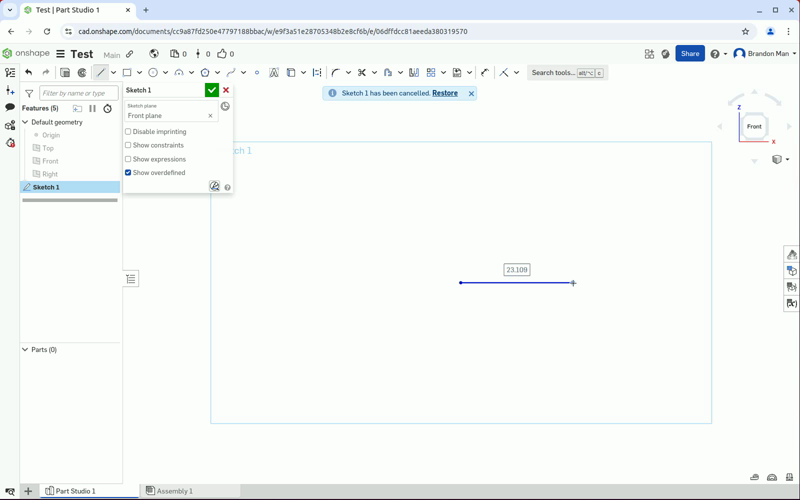
key_down(shift)
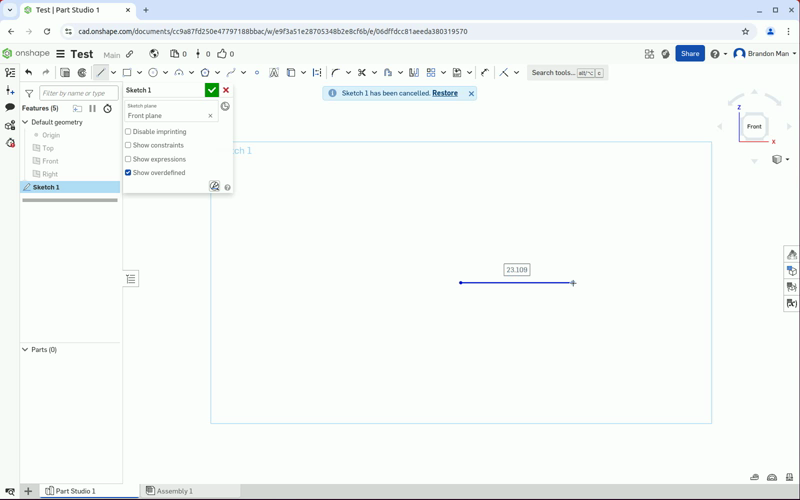
mouse_move(573, 170)
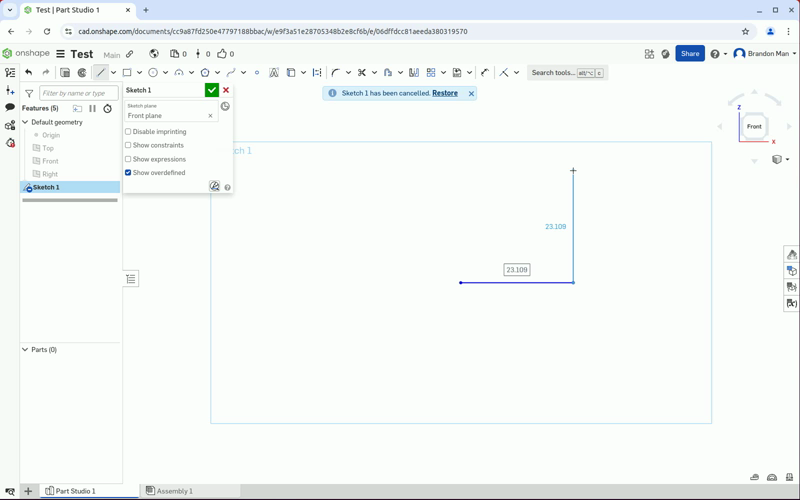
click(573, 170)
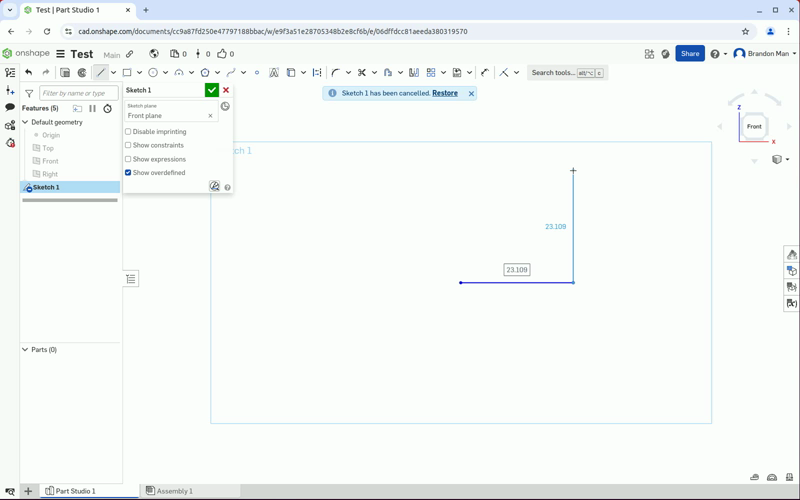
key_up(shift)
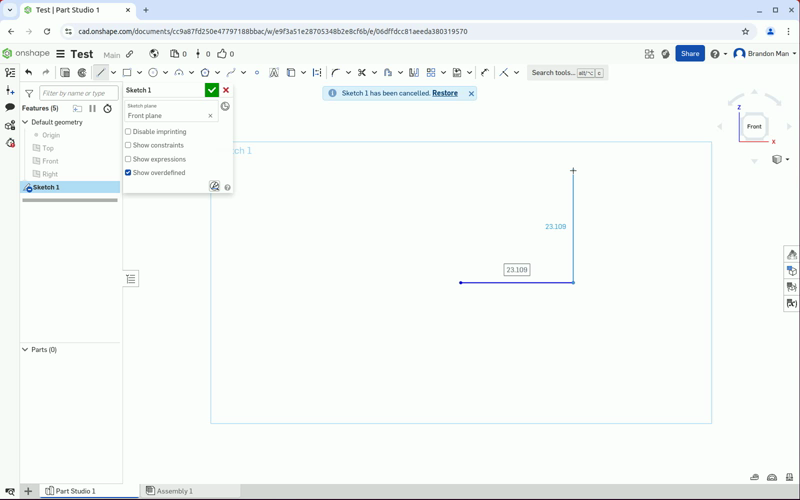
key_down(shift)
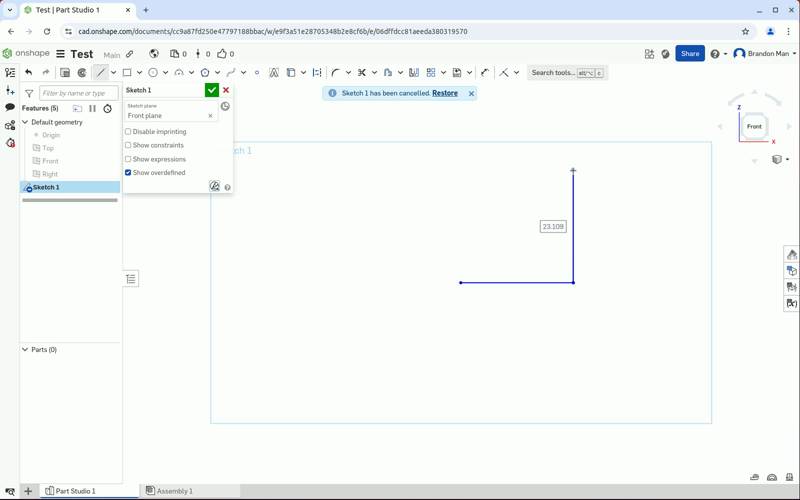
mouse_move(460, 170)
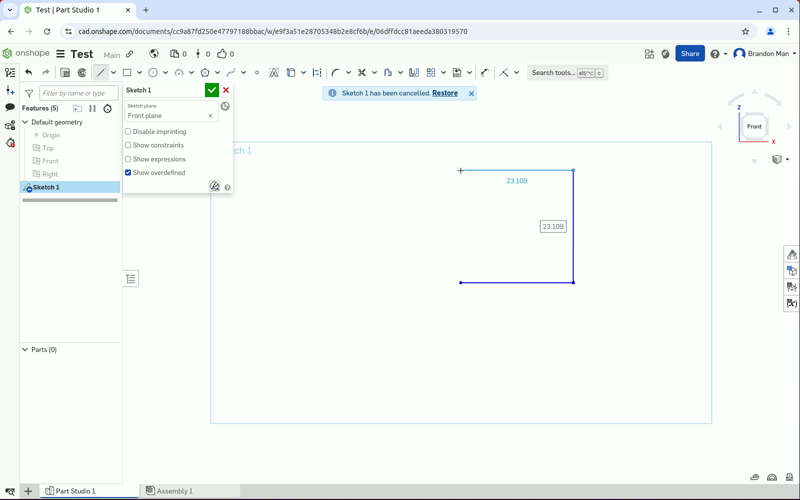
click(460, 170)
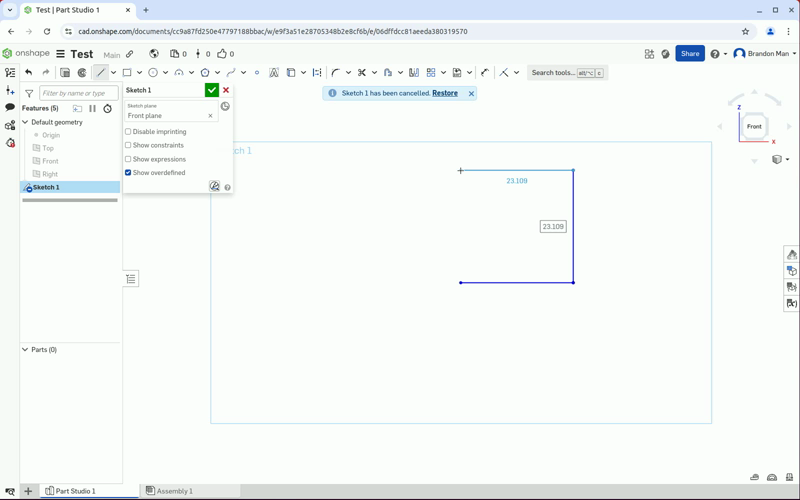
key_up(shift)
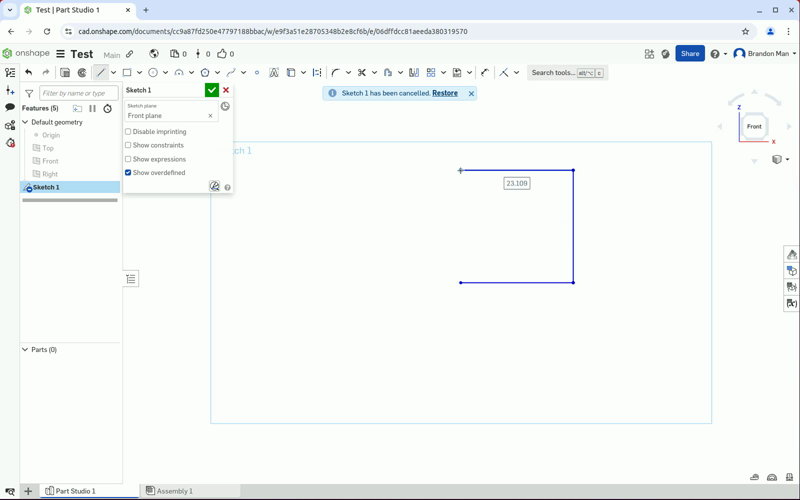
key_down(shift)
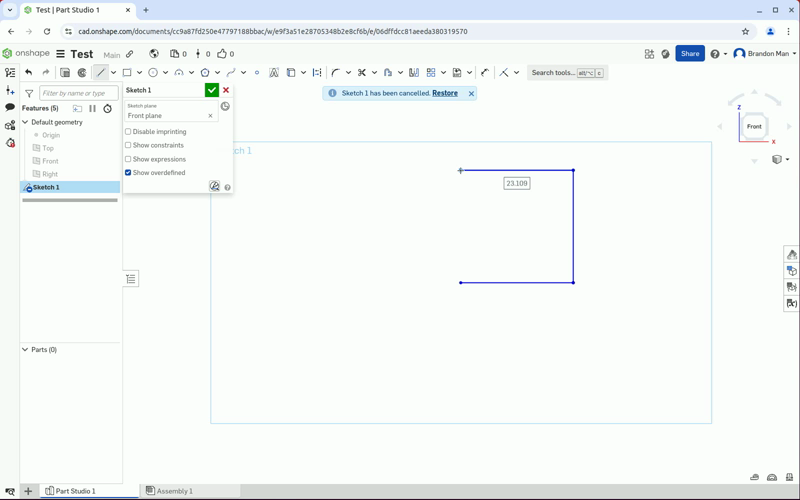
mouse_move(460, 282)
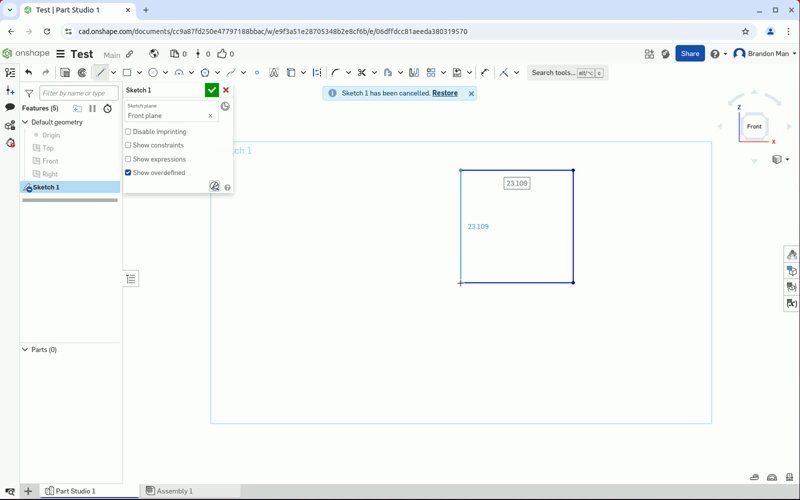
key_up(shift)
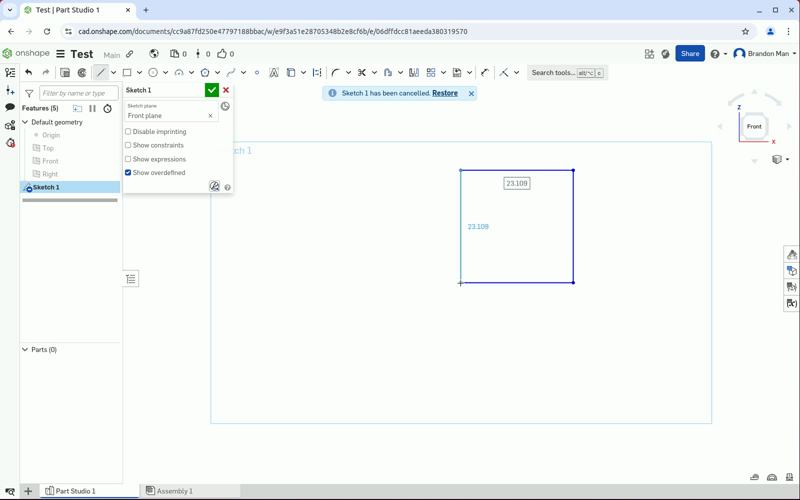
click(460, 282)
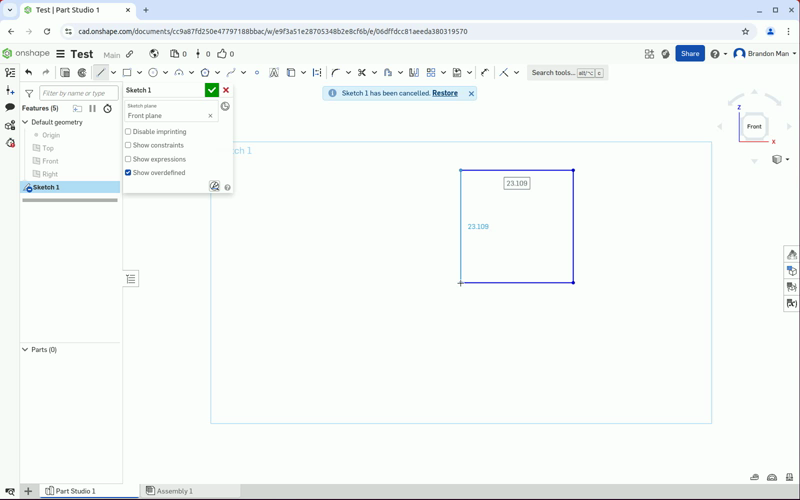
key(esc)
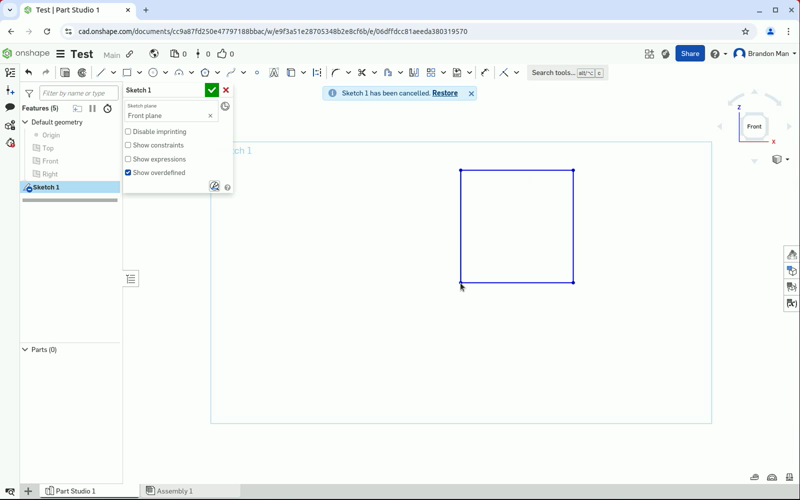
mouse_move(500, 269)
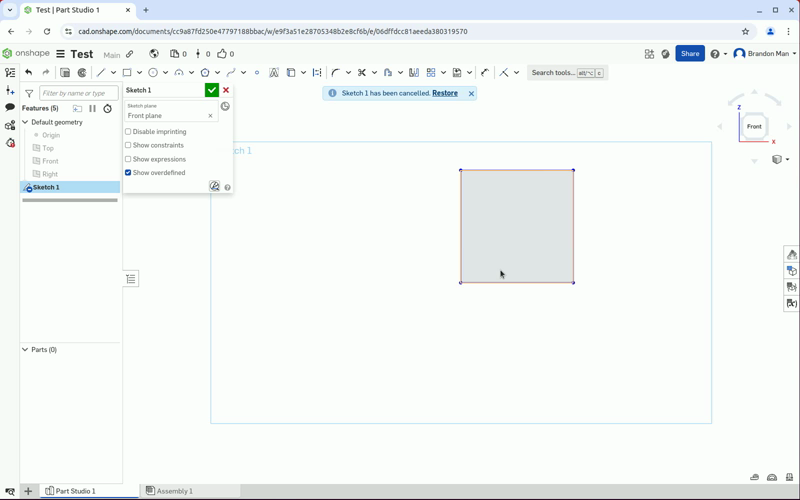
click(500, 269)
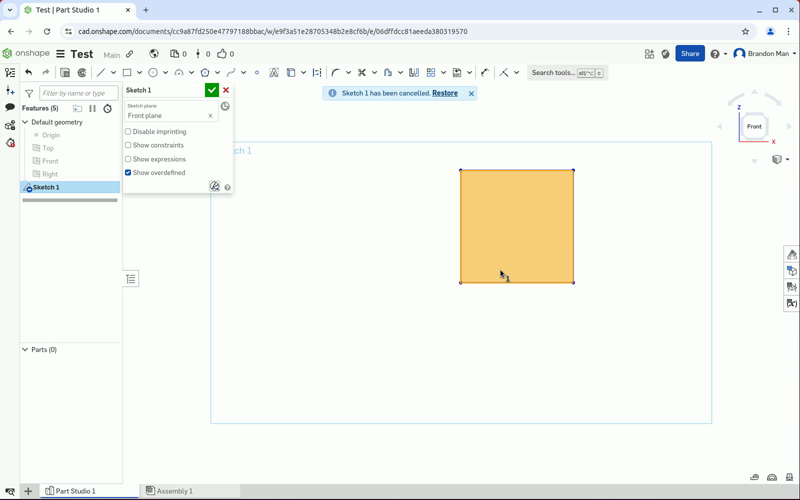
mouse_move(73, 352)
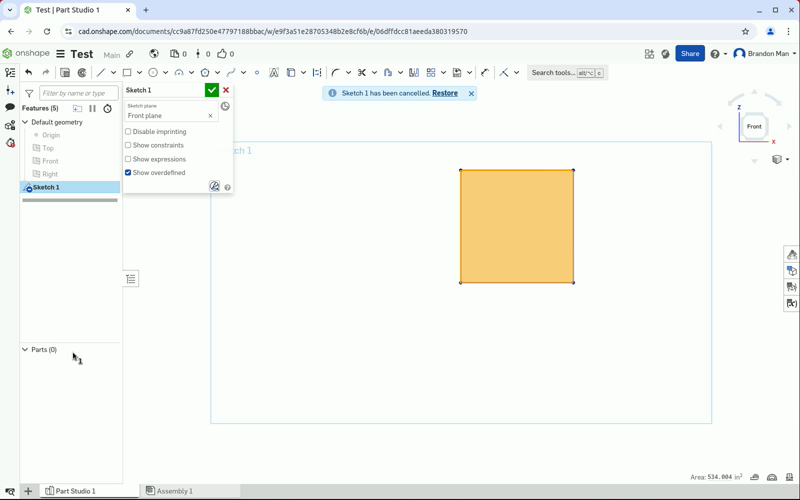
key(shift+y)
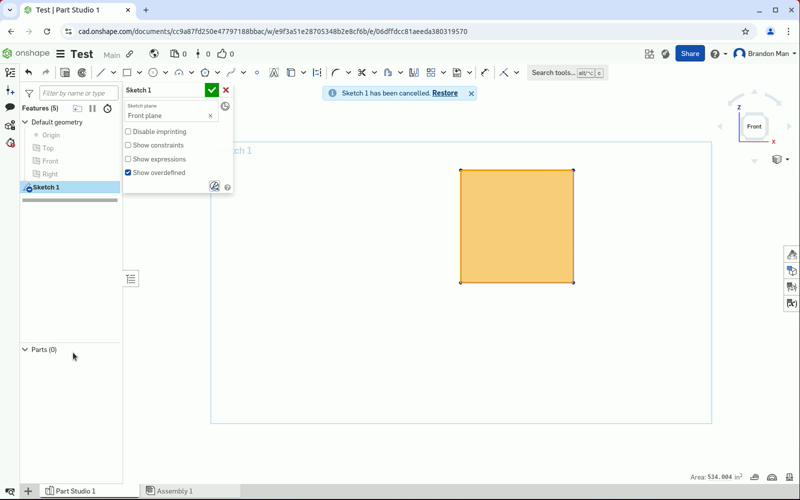
key(shift+e)
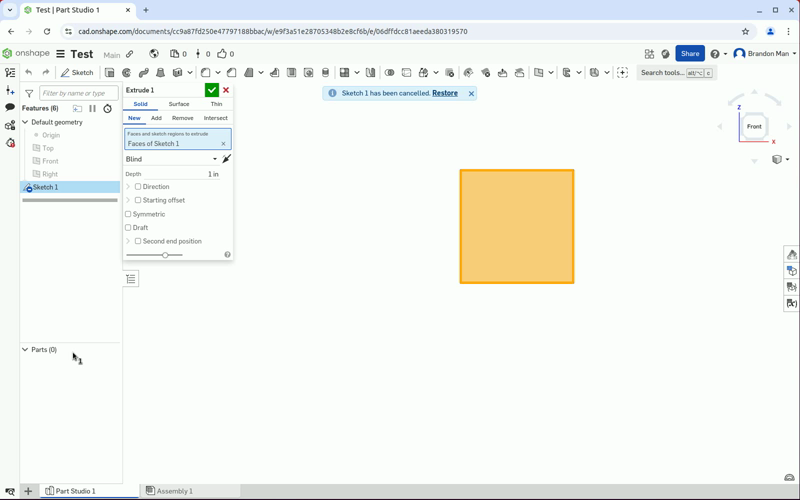
mouse_move(143, 106)
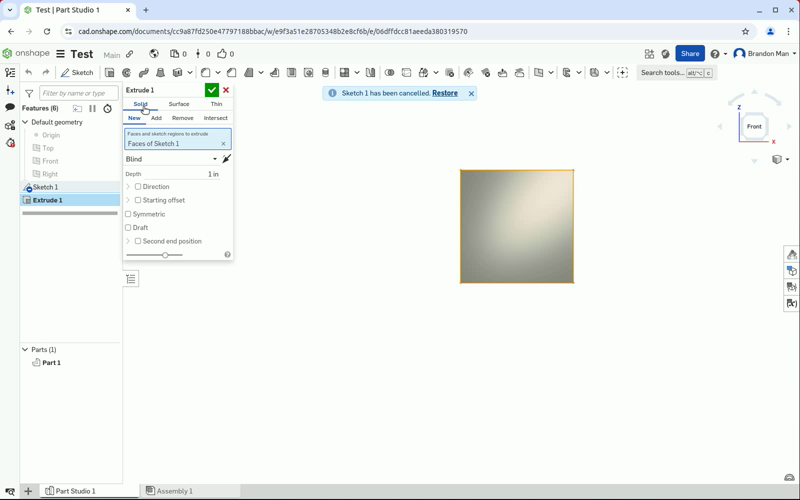
click(143, 106)
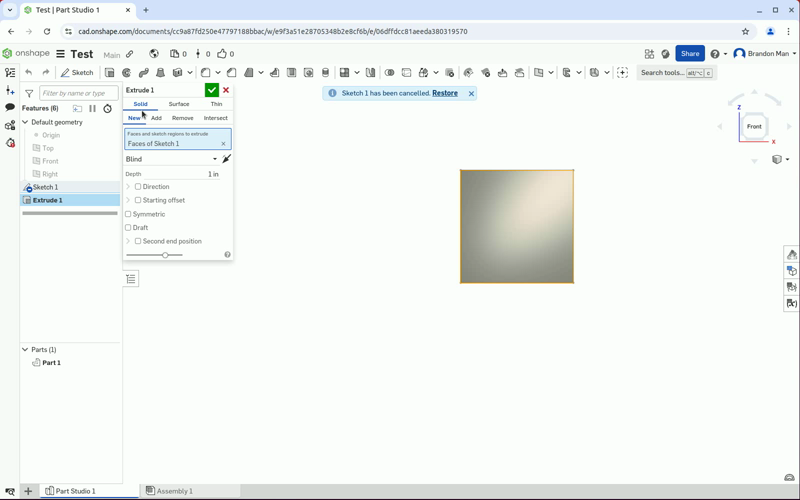
mouse_move(137, 120)
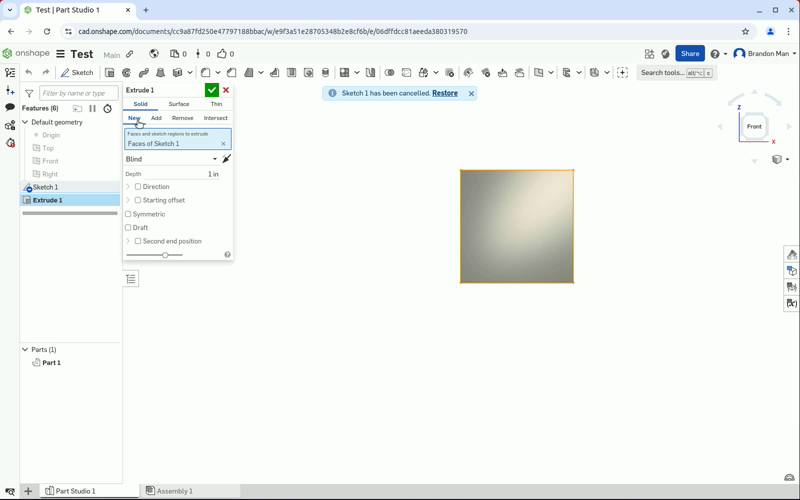
click(137, 120)
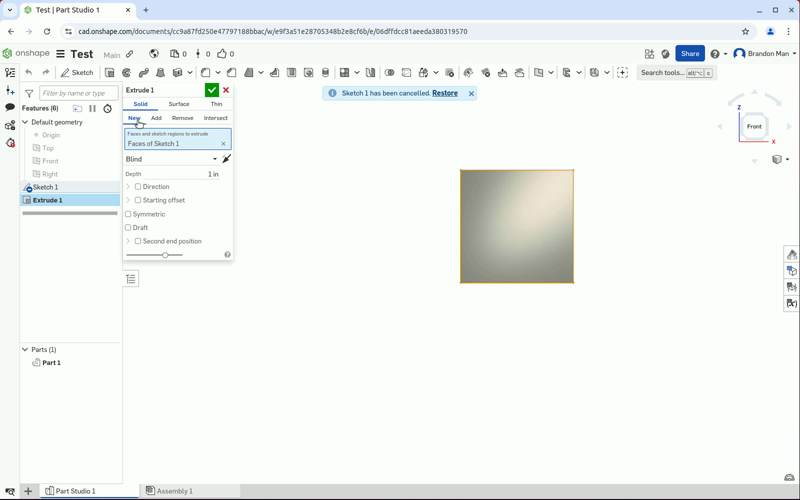
key(tab, 4)
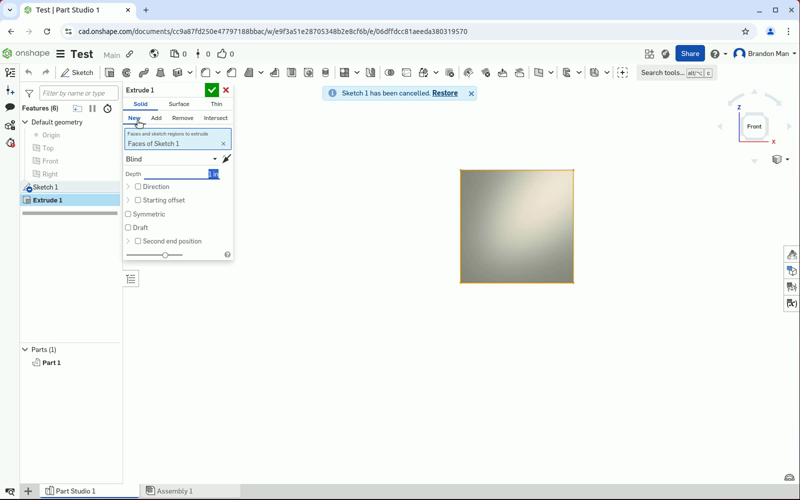
text(23.108)
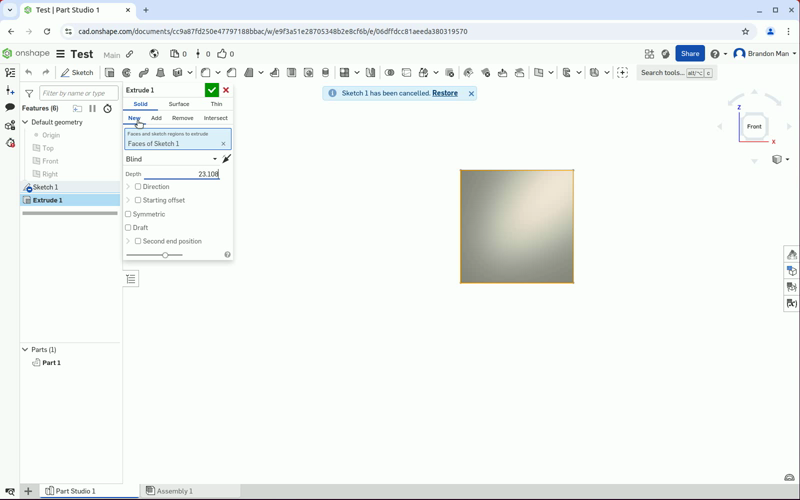
key(enter)
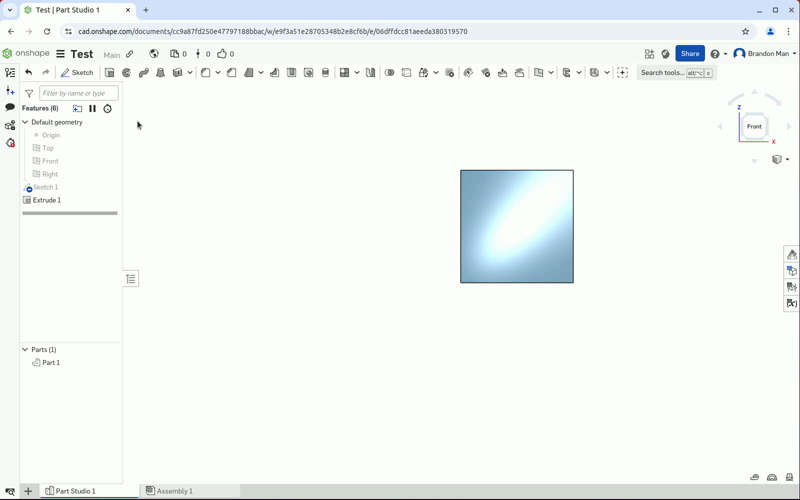
key(shift+h)
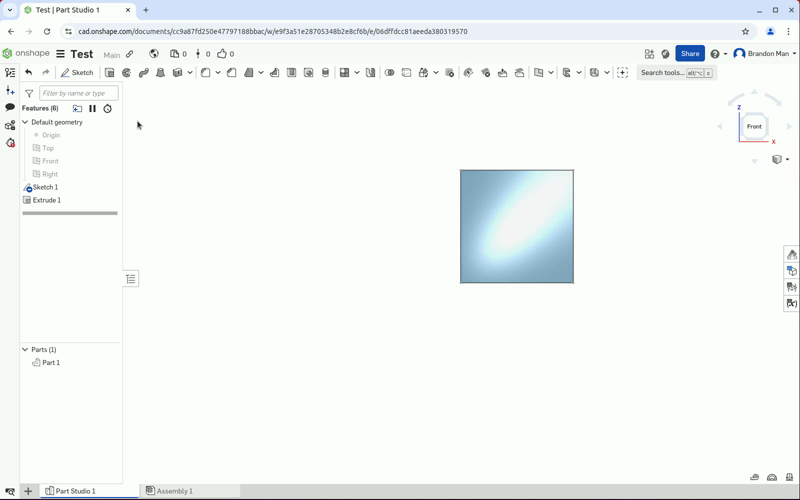
key(shift+h)
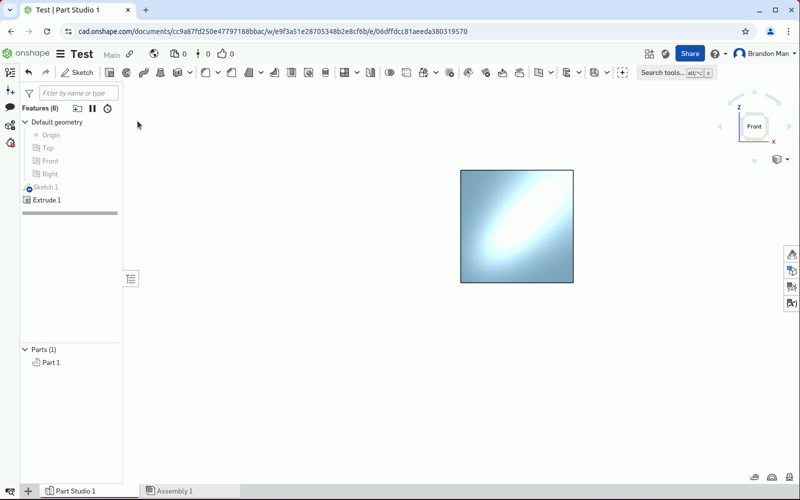
mouse_move(73, 189)
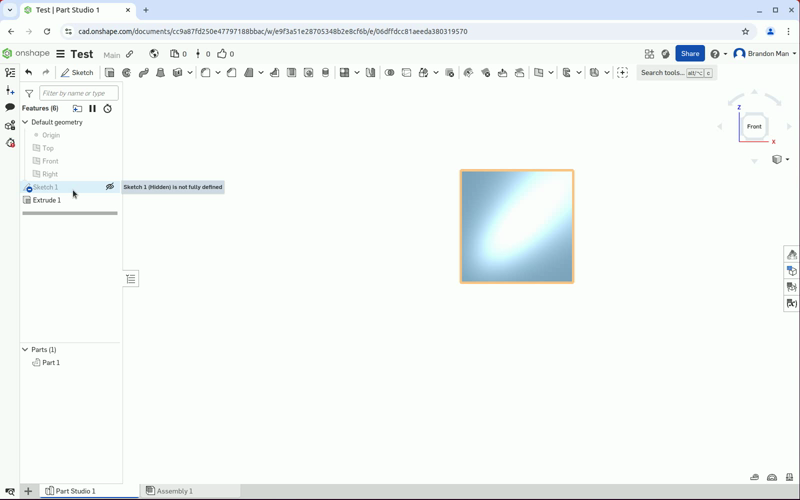
click(73, 189)
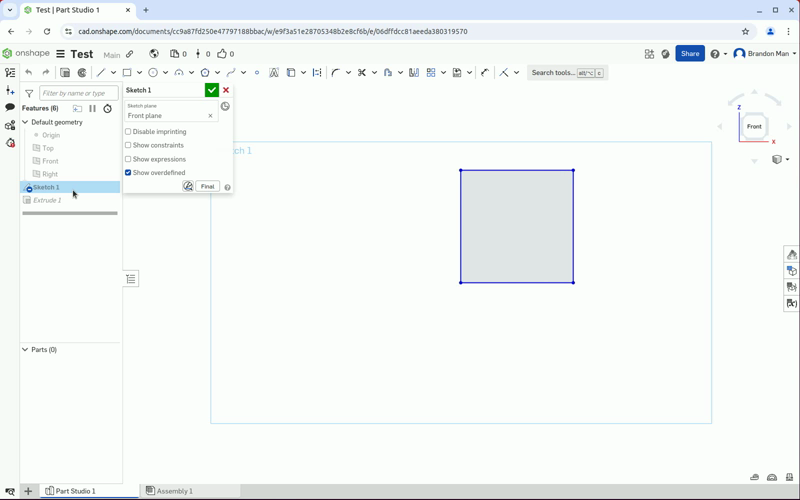
mouse_move(229, 92)
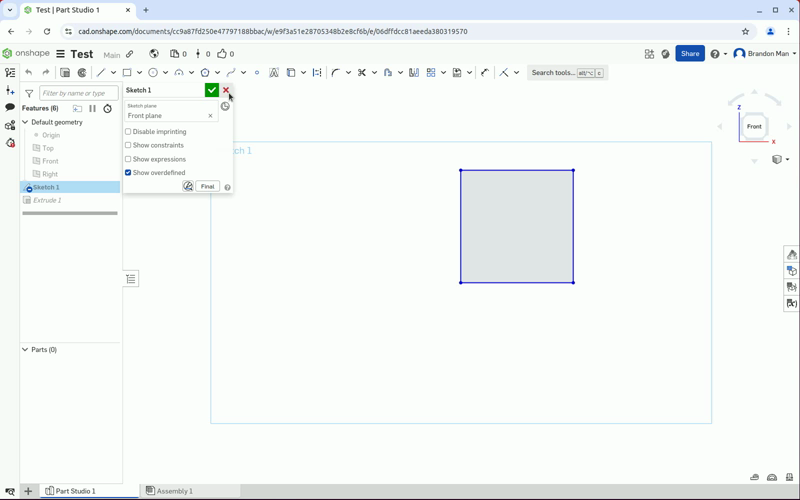
click(229, 92)
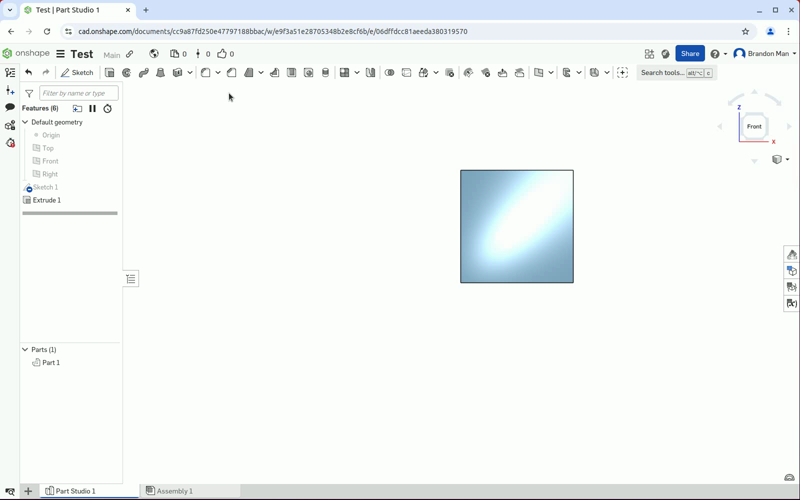
mouse_move(73, 352)
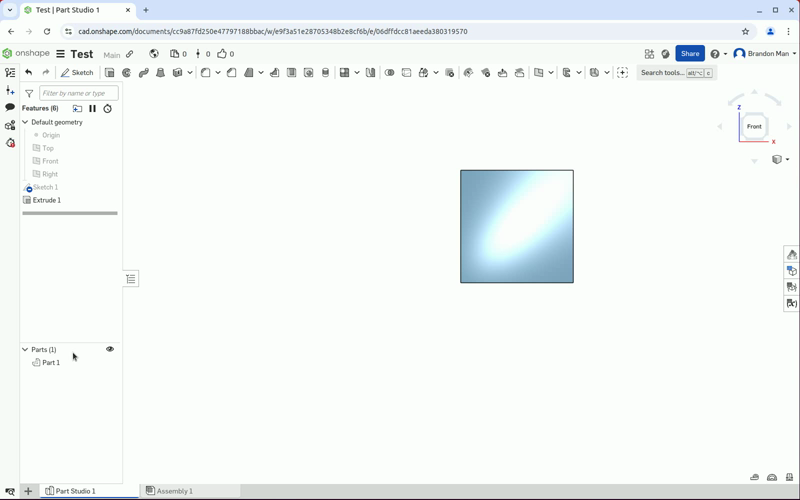
key(y)
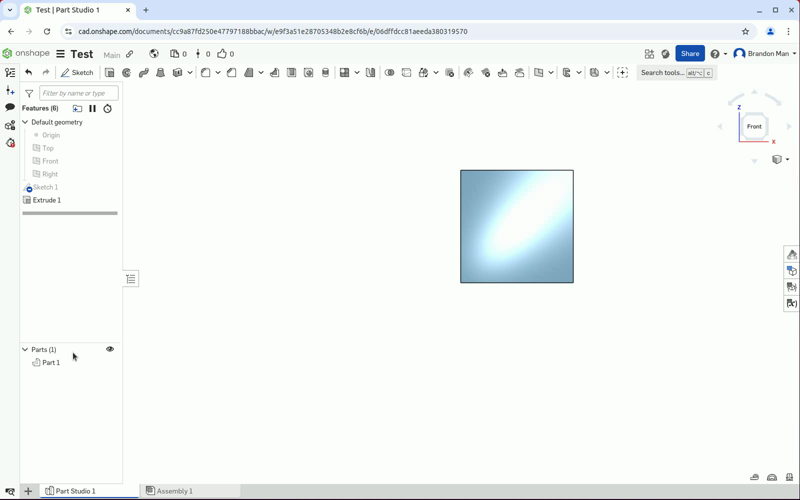
key(shift+p)
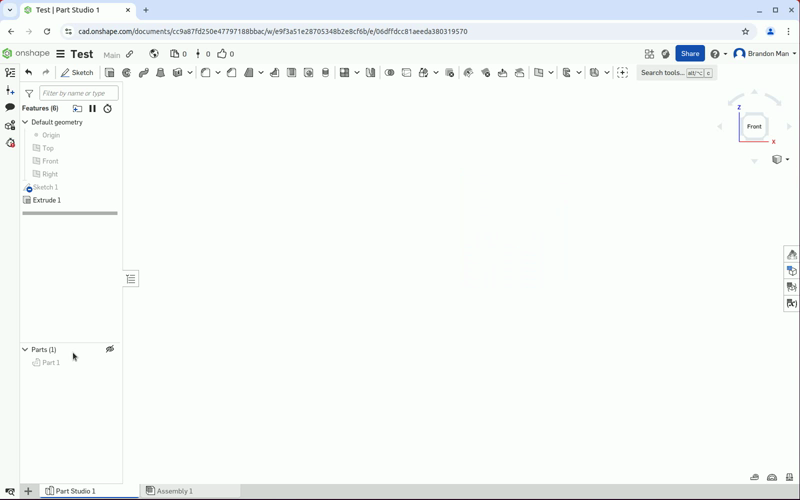
key(space)
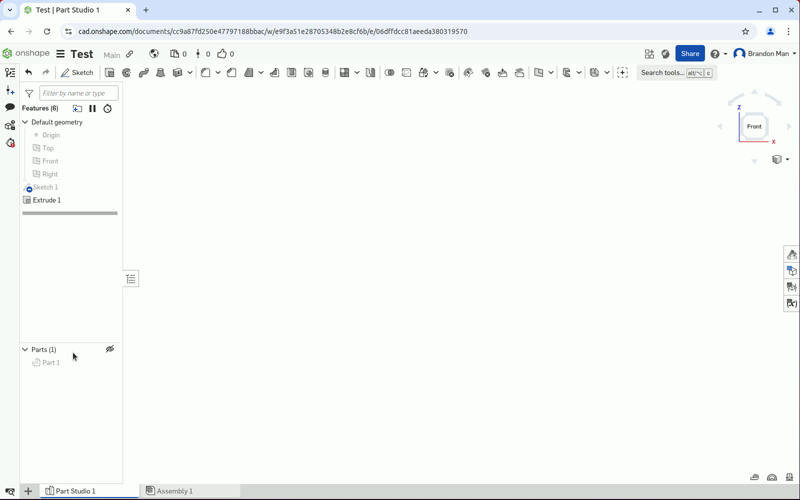
key_down(shift)
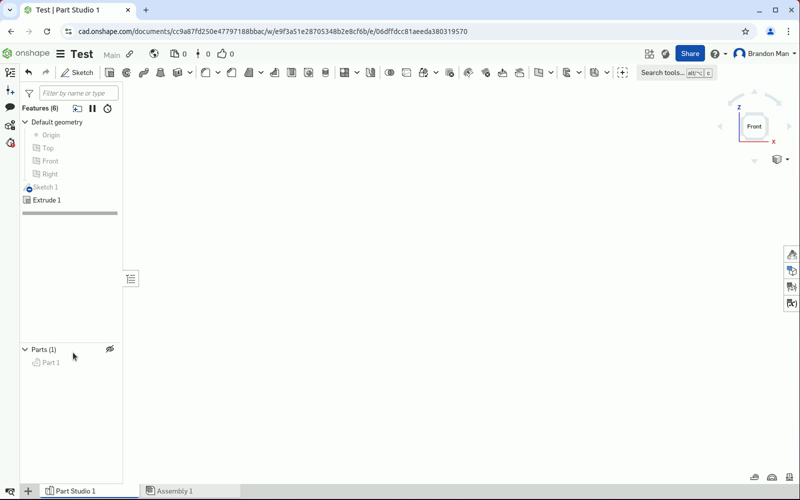
key(down)
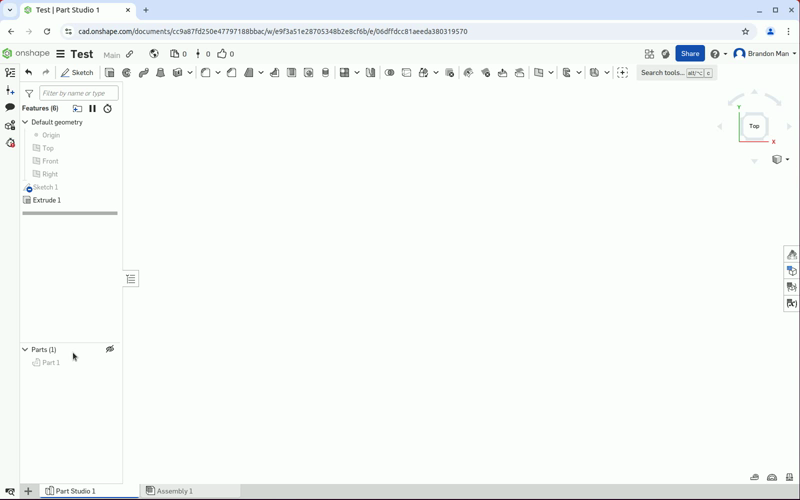
key_up(shift)
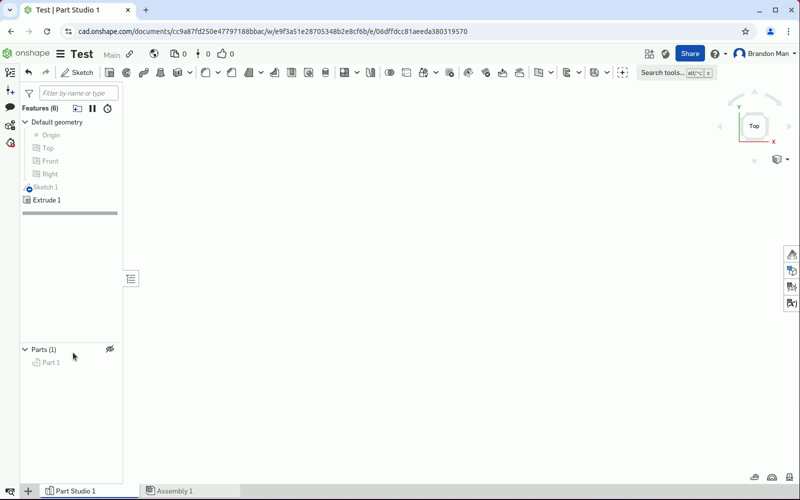
mouse_move(73, 352)
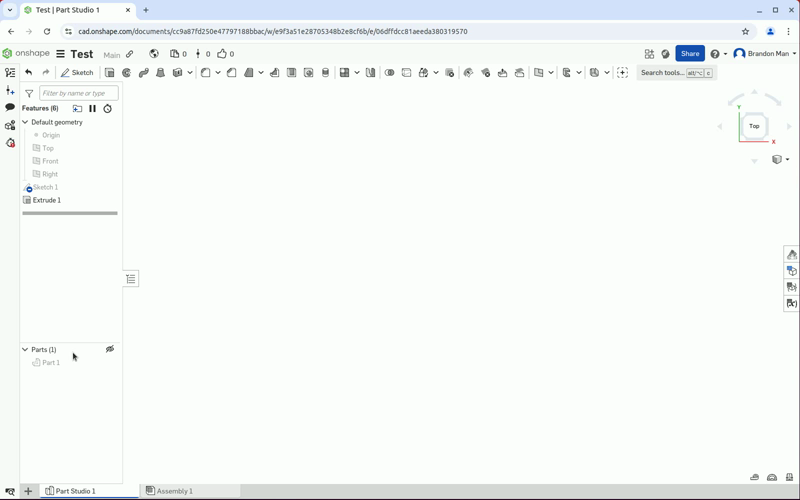
key(shift+y)
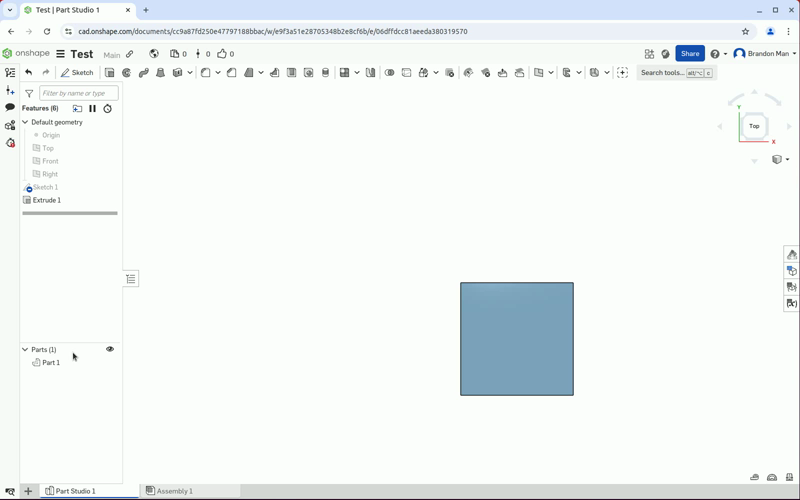
mouse_move(541, 75)
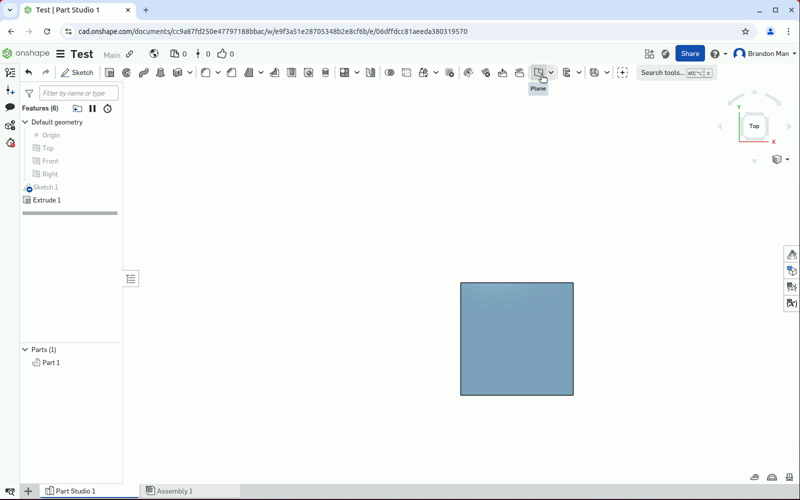
click(541, 75)
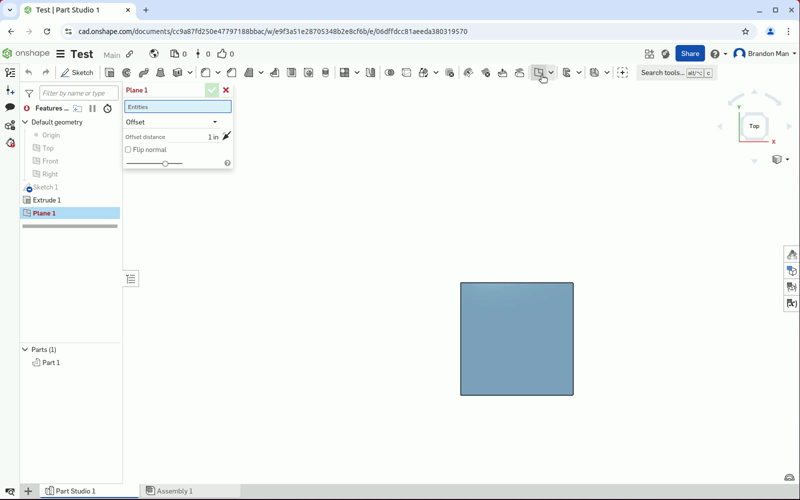
mouse_move(73, 150)
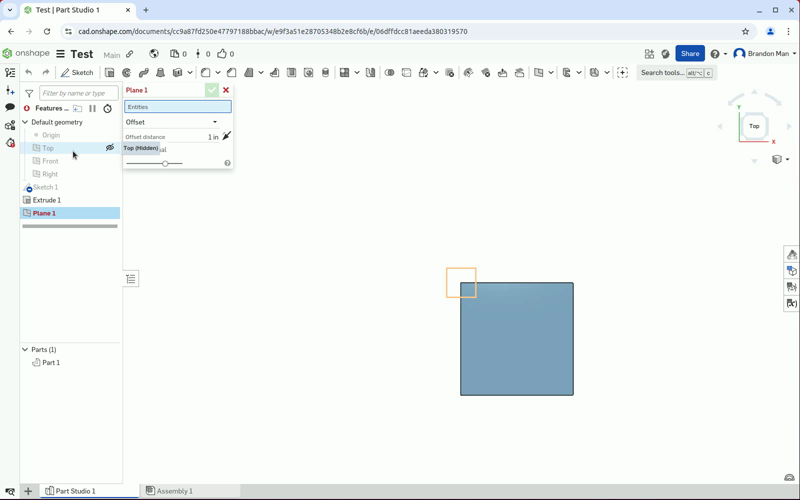
click(73, 150)
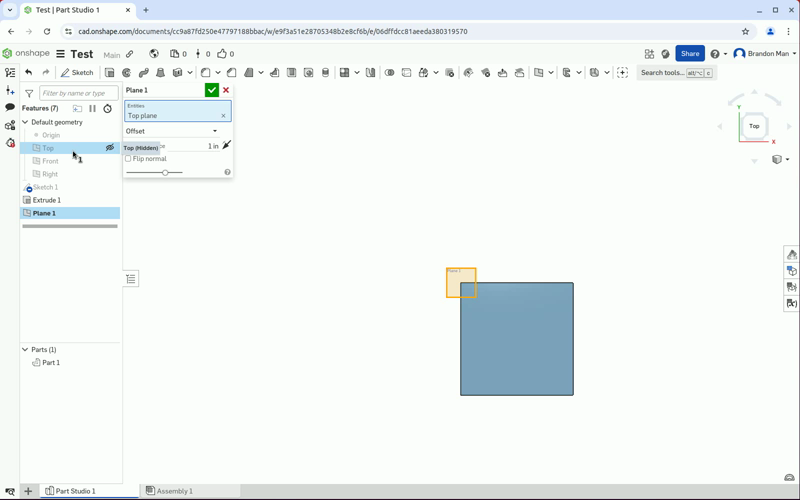
key(tab, 2)
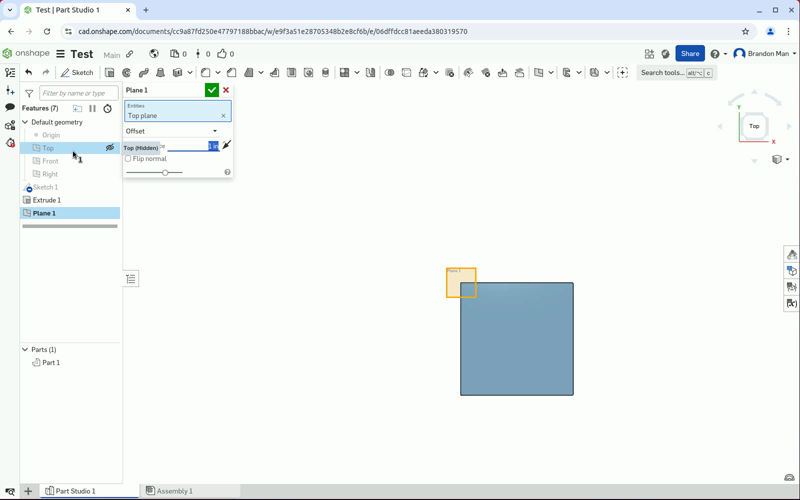
text(23.108)
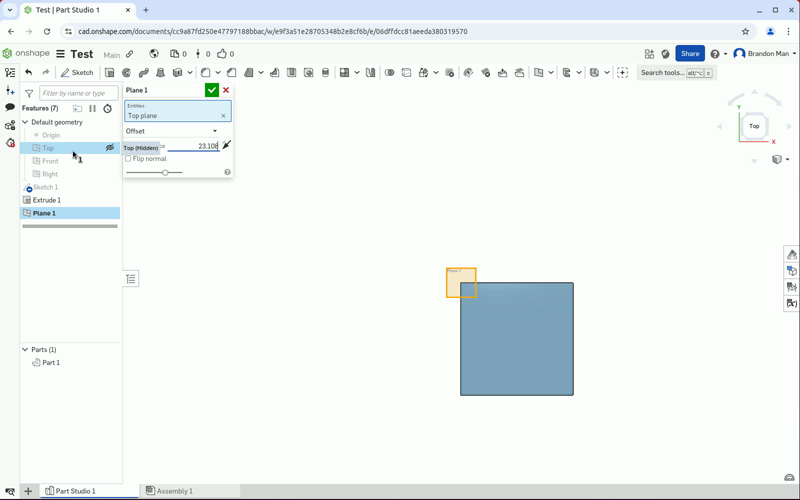
key(enter, 2)
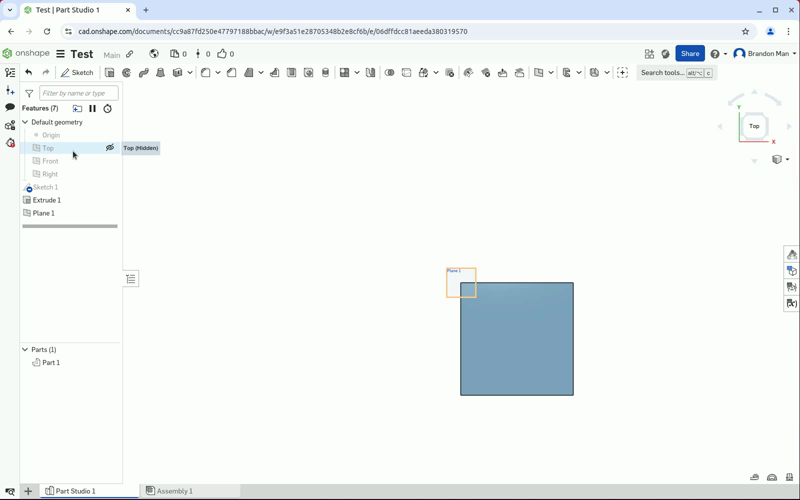
key(shift+s)
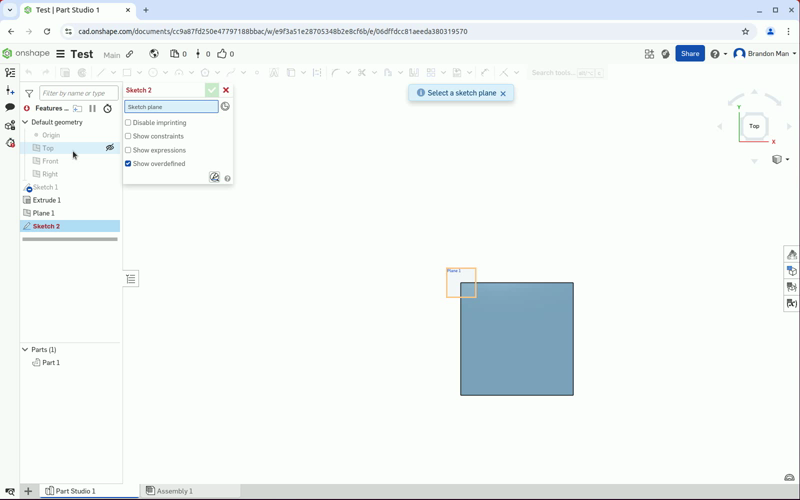
mouse_move(73, 215)
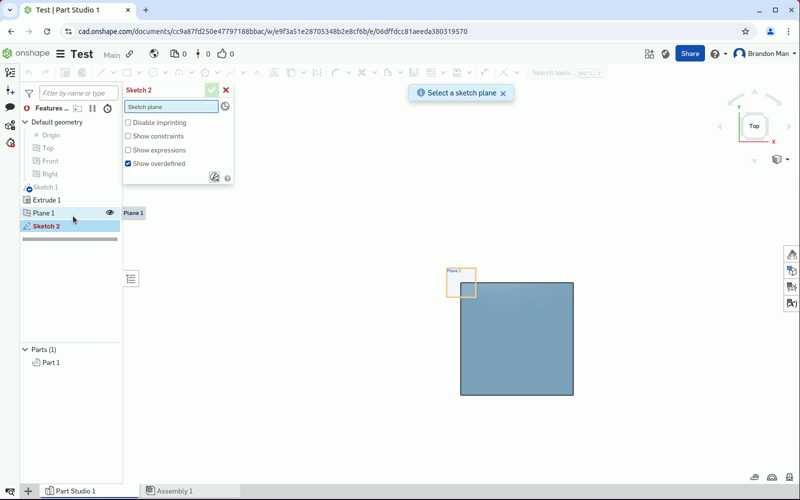
click(73, 215)
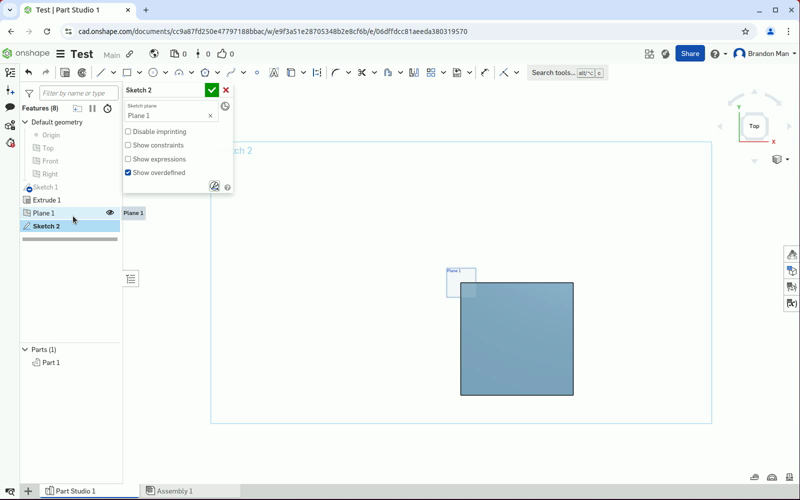
mouse_move(73, 352)
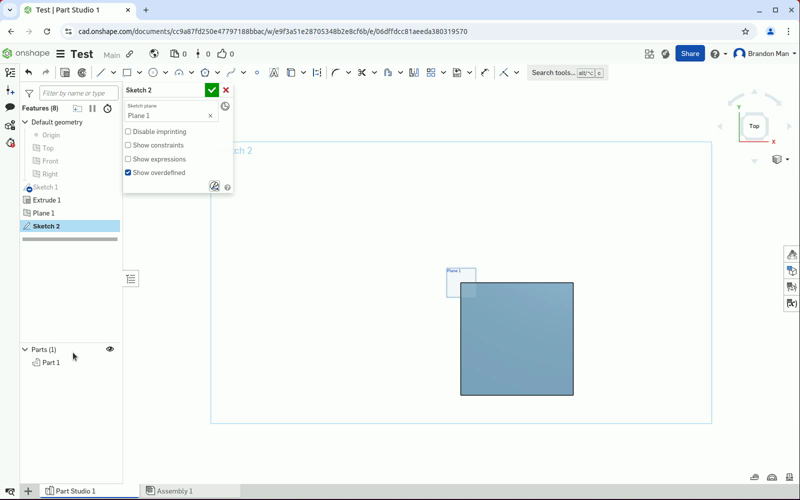
key(y)
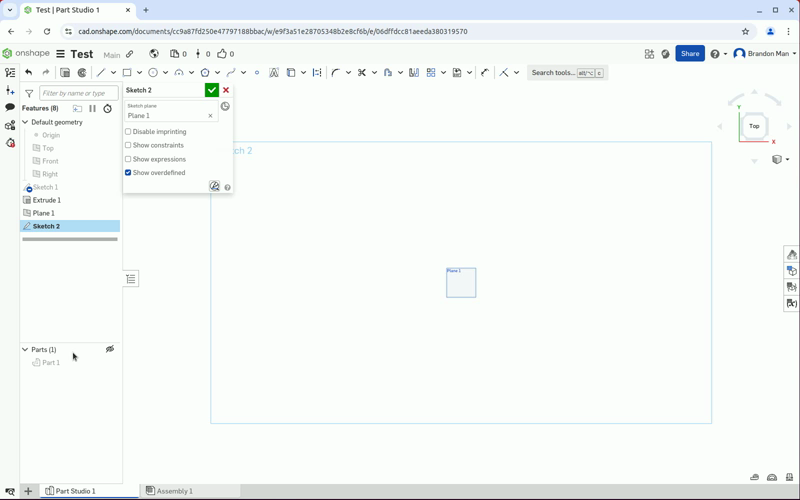
key(c)
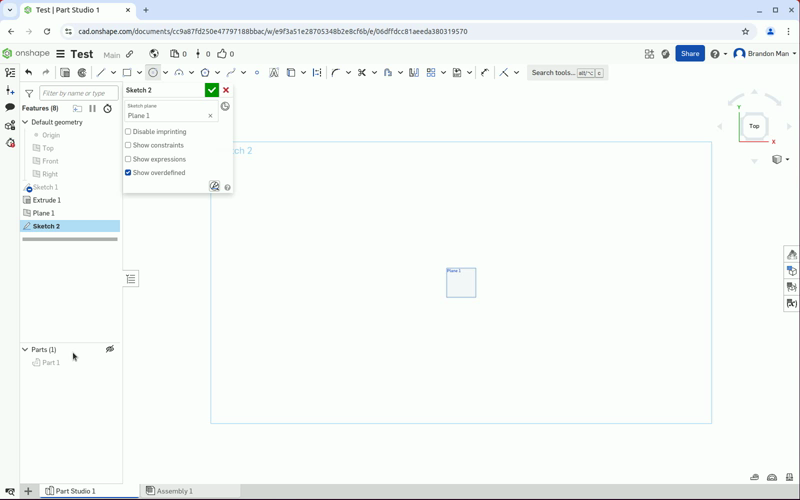
key_down(shift)
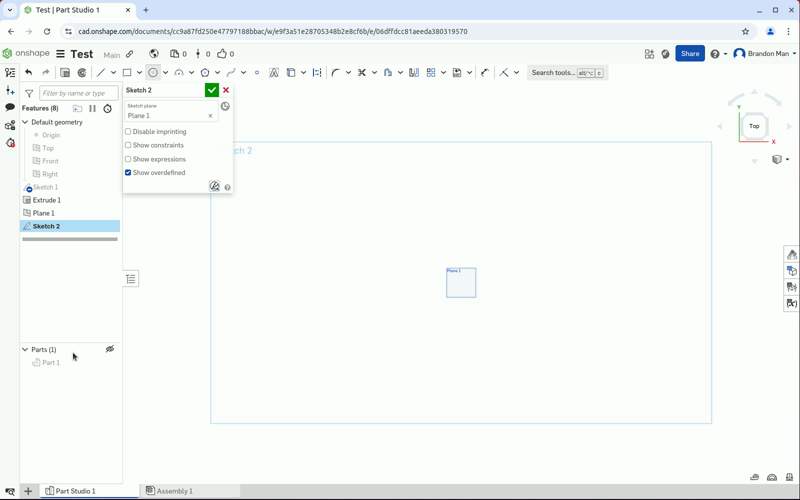
mouse_move(517, 339)
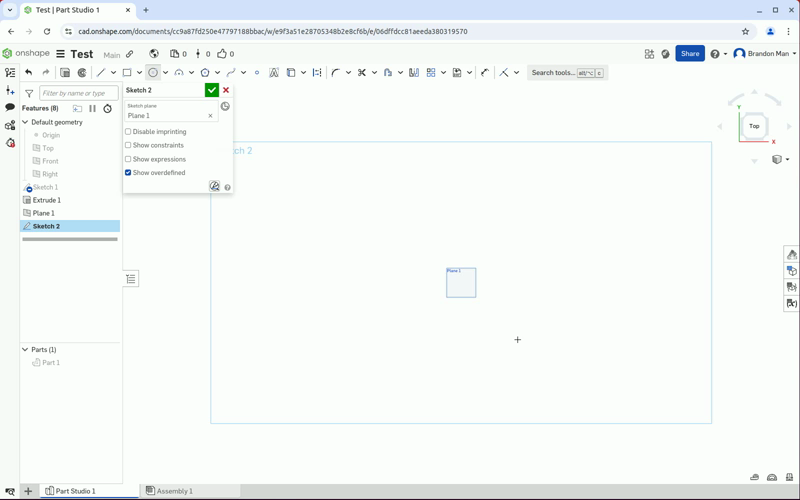
click(517, 339)
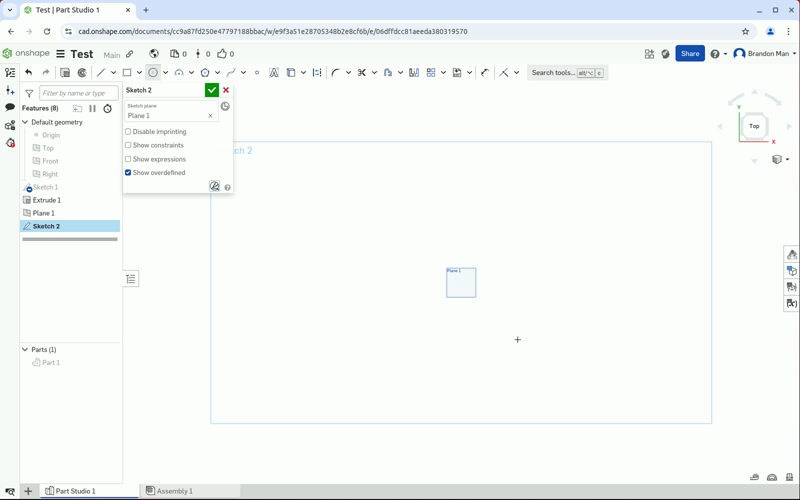
key_up(shift)
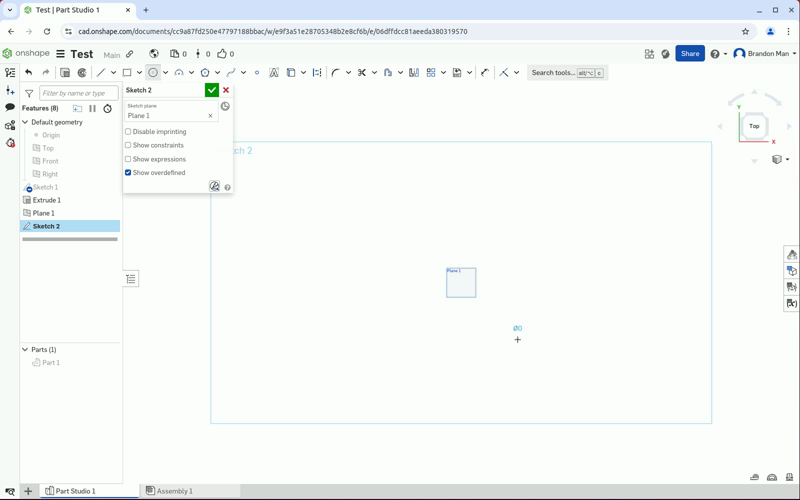
mouse_move(541, 339)
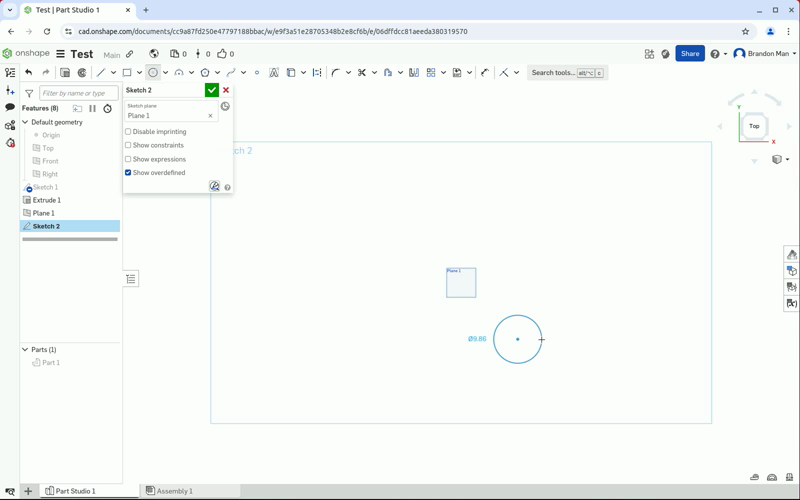
click(541, 339)
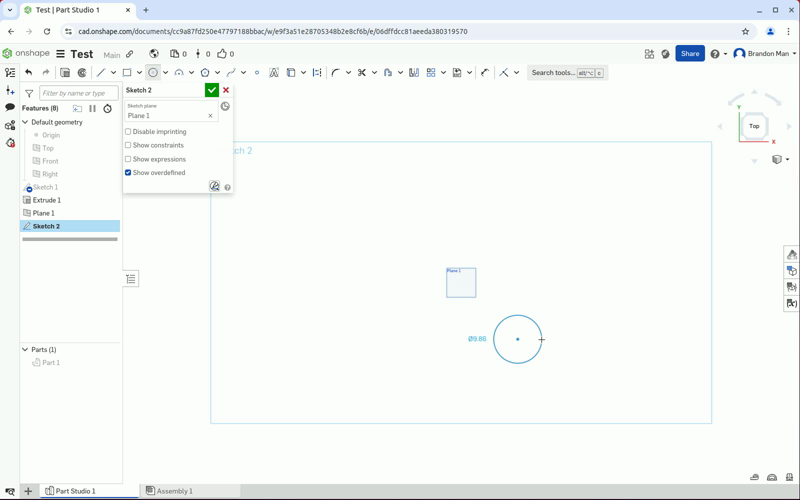
key(esc)
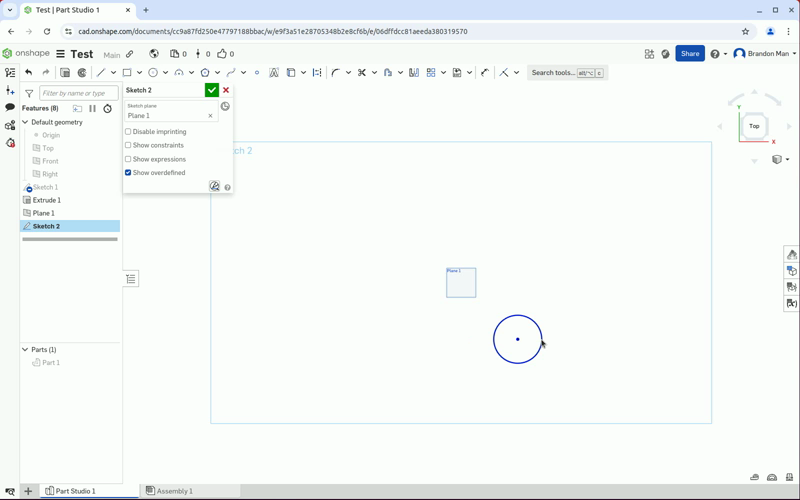
mouse_move(525, 325)
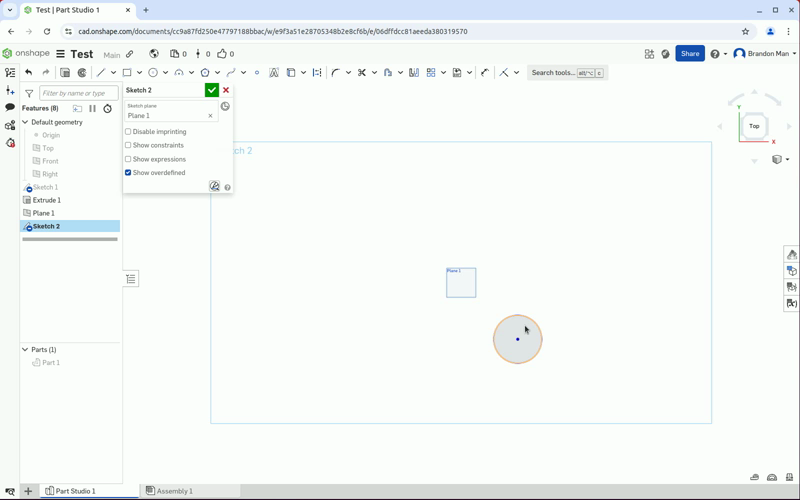
click(525, 325)
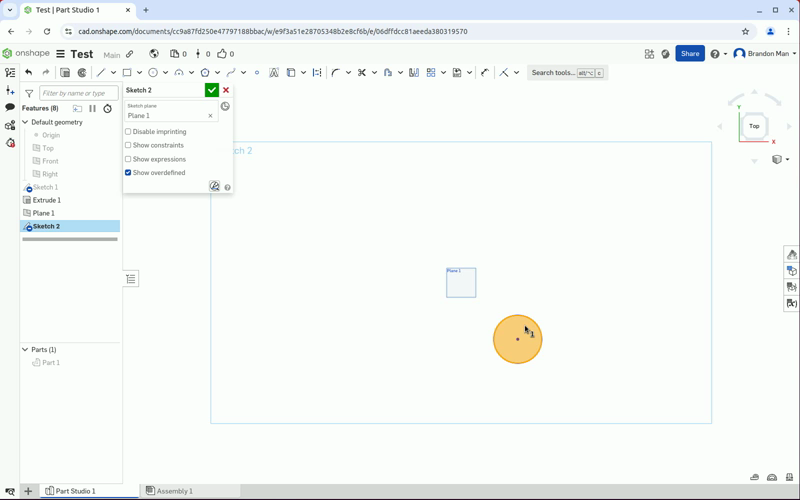
mouse_move(73, 352)
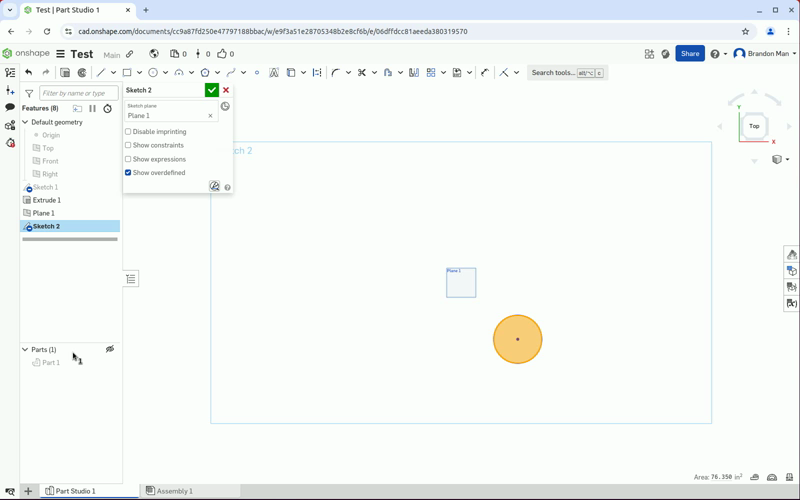
key(shift+y)
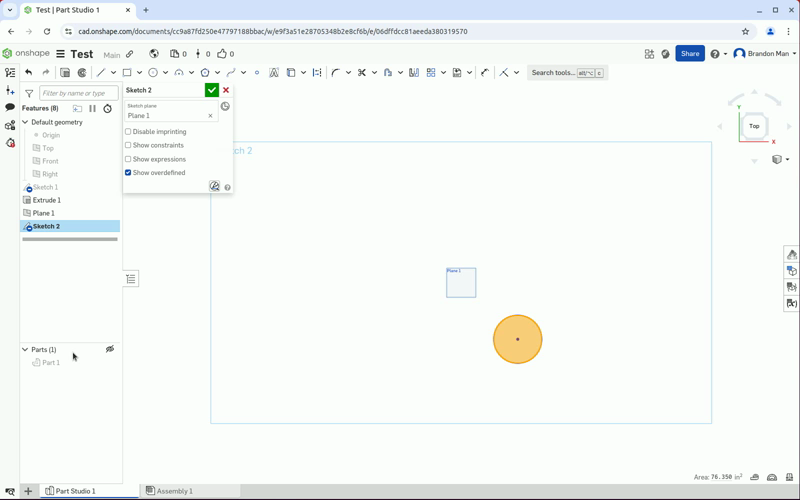
key(shift+e)
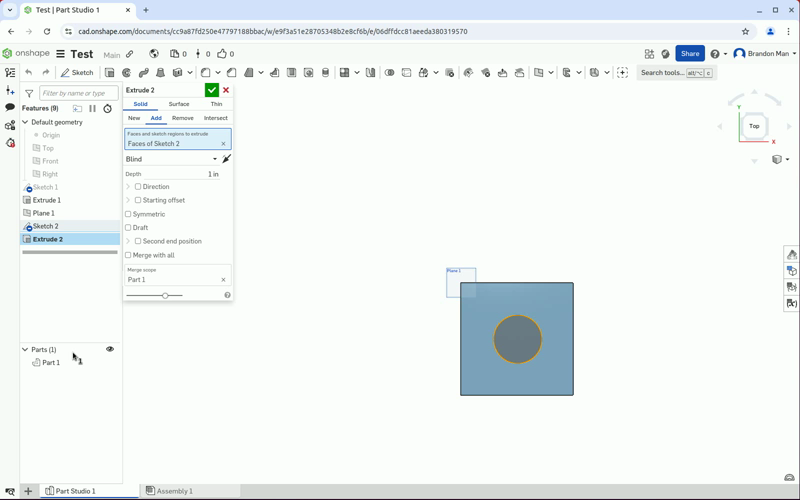
mouse_move(143, 106)
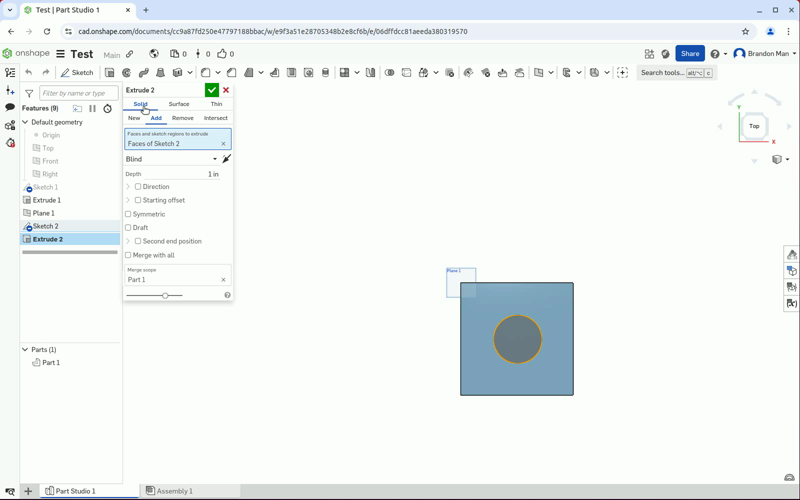
click(143, 106)
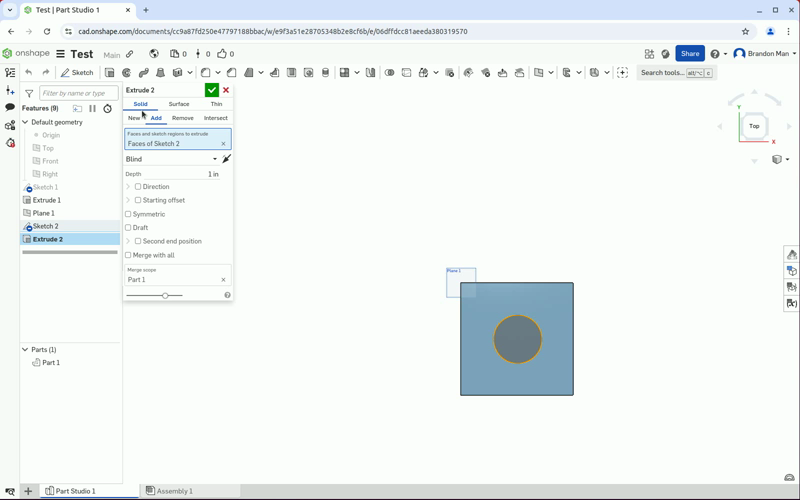
mouse_move(137, 120)
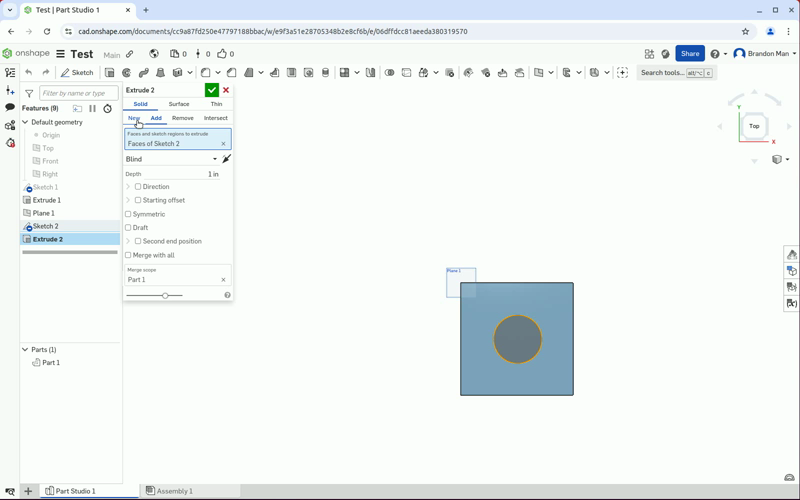
click(137, 120)
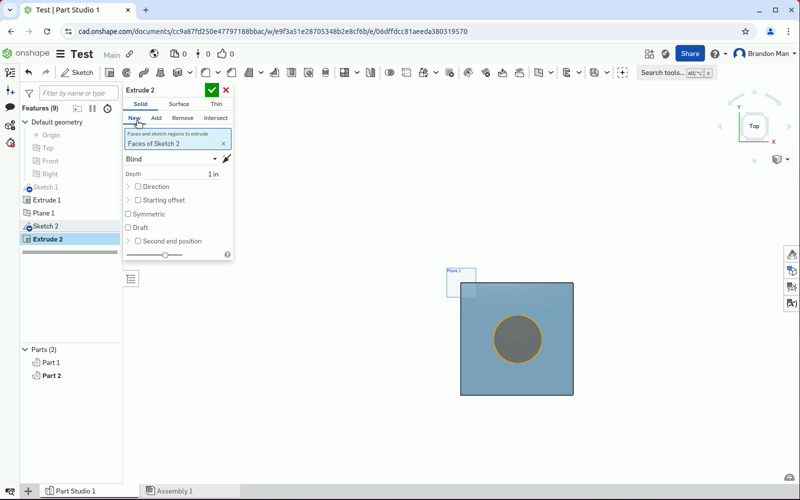
key(tab, 4)
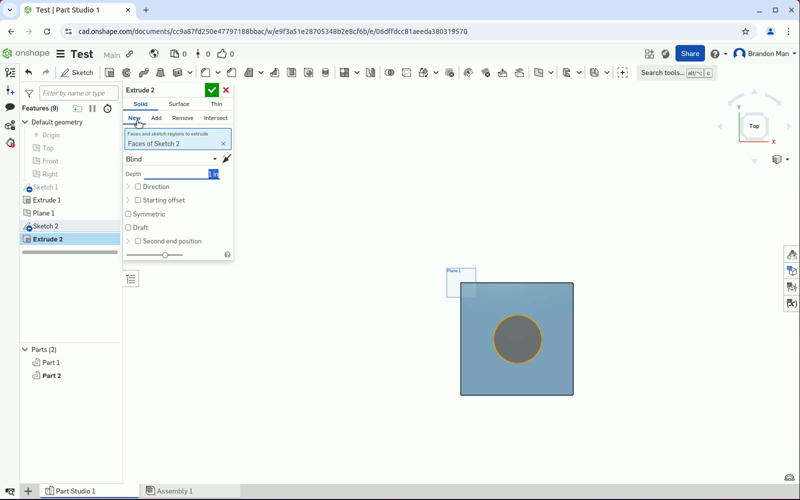
text(-14.443)
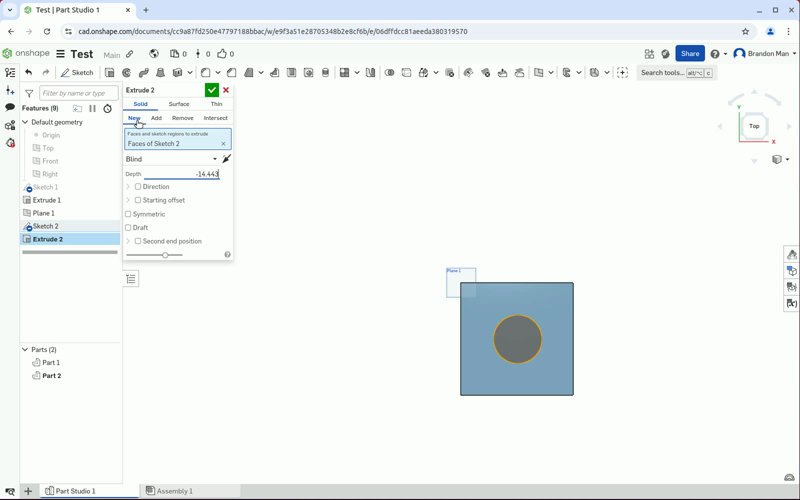
key(enter)
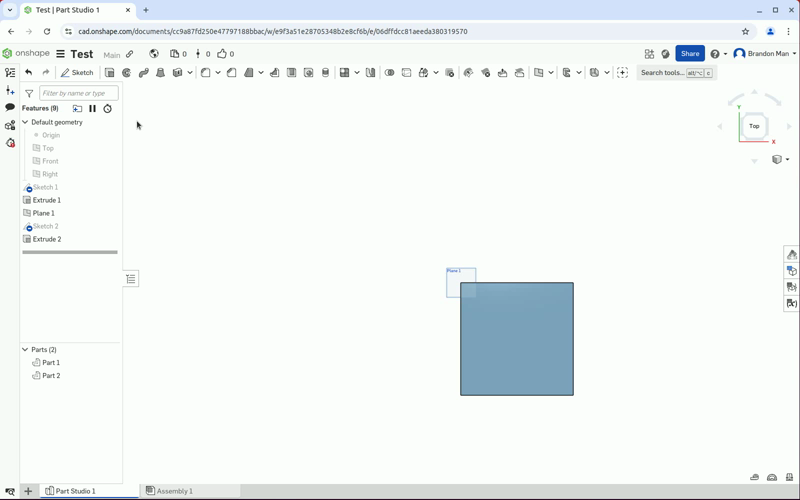
key(shift+h)
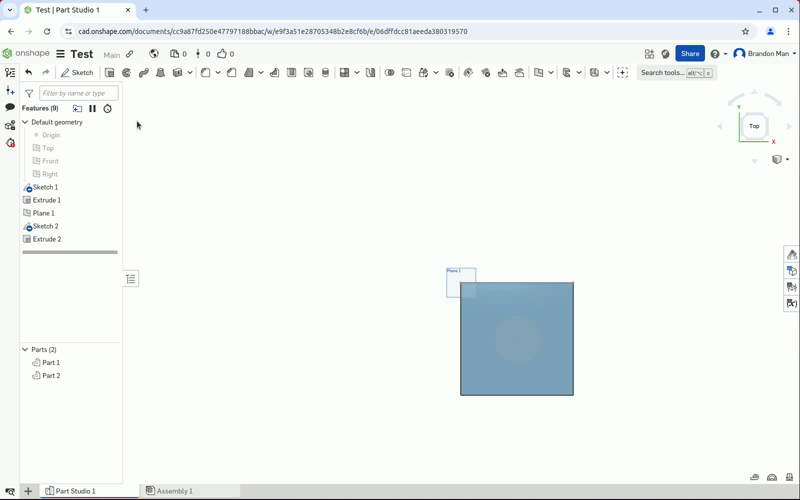
key(shift+h)
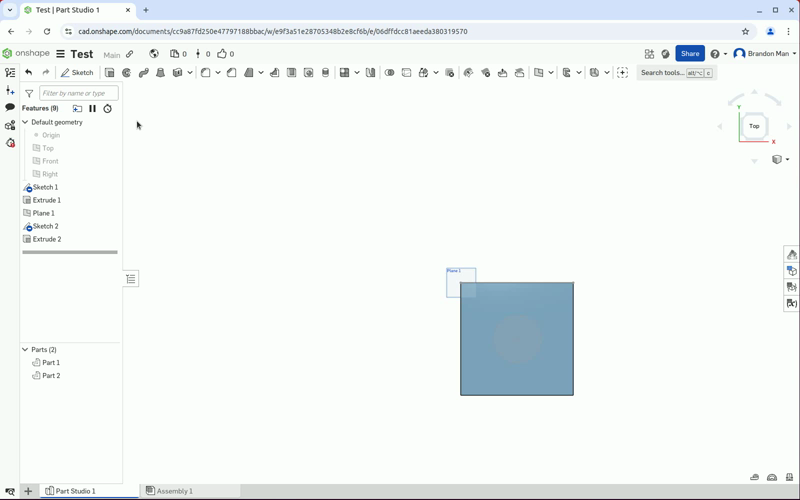
key(shift+7)
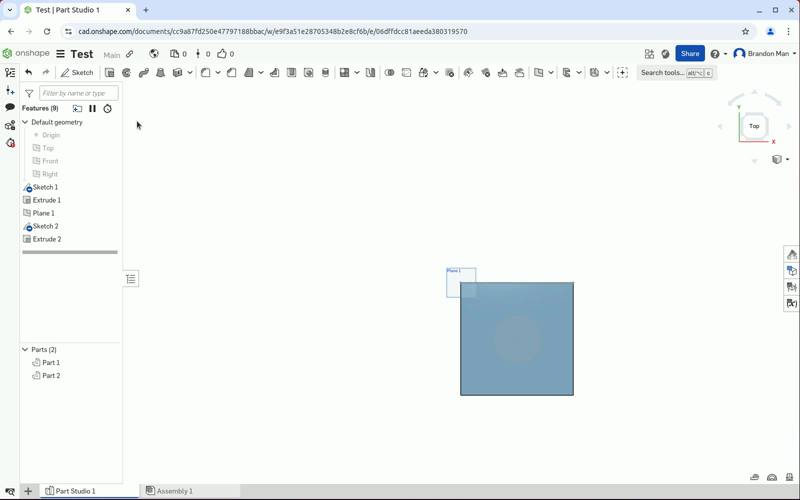
key(up, 3)
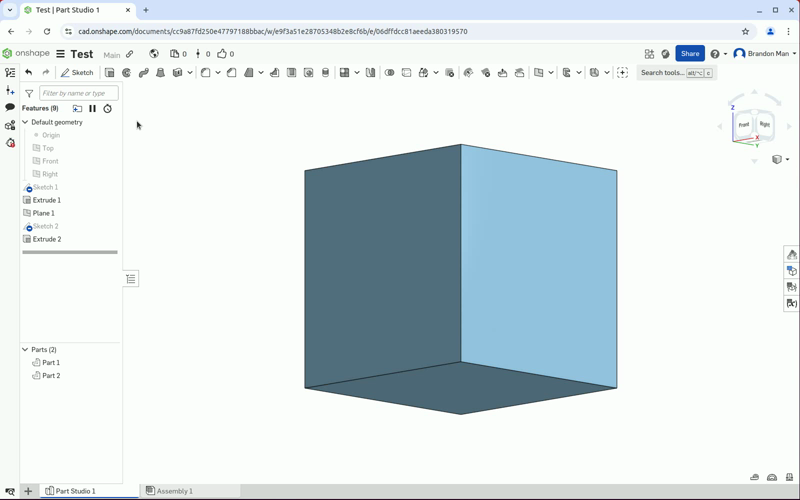
key(left, 3)
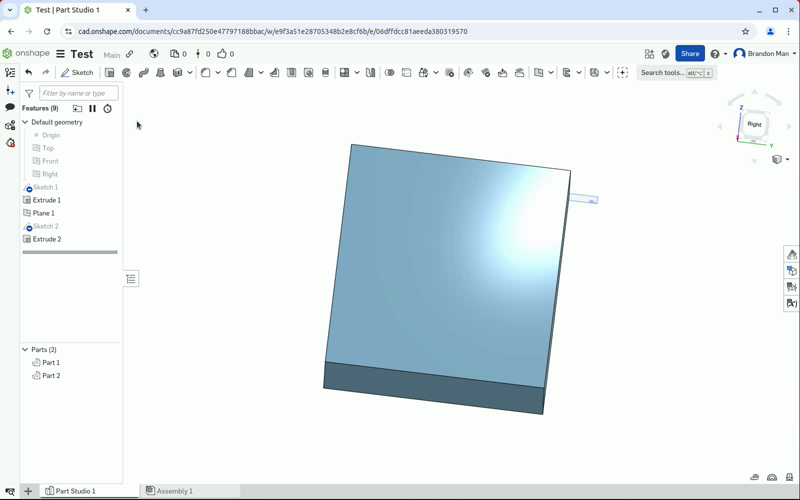
key(right, 3)
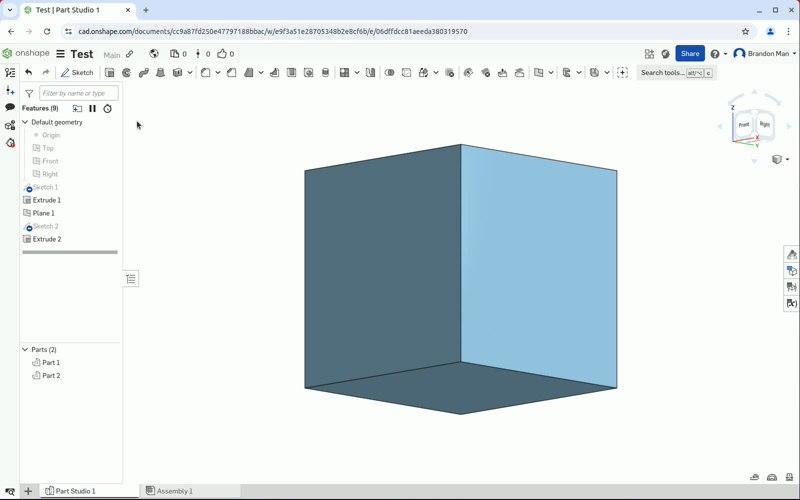
key(down, 3)
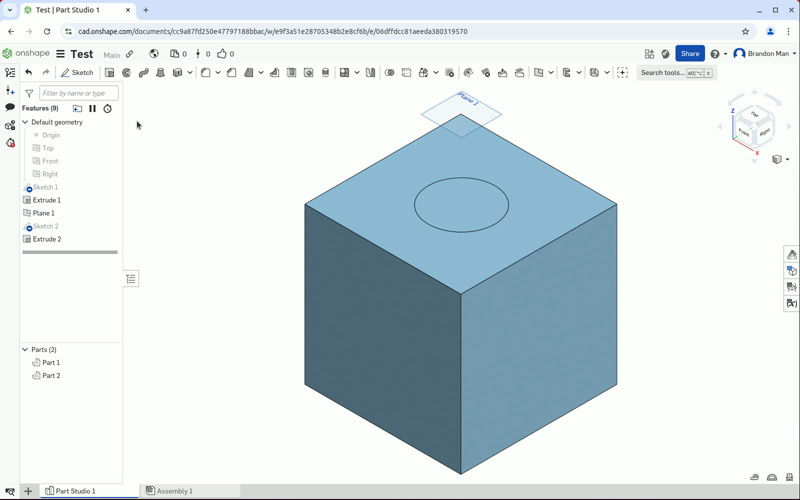
mouse_move(73, 189)
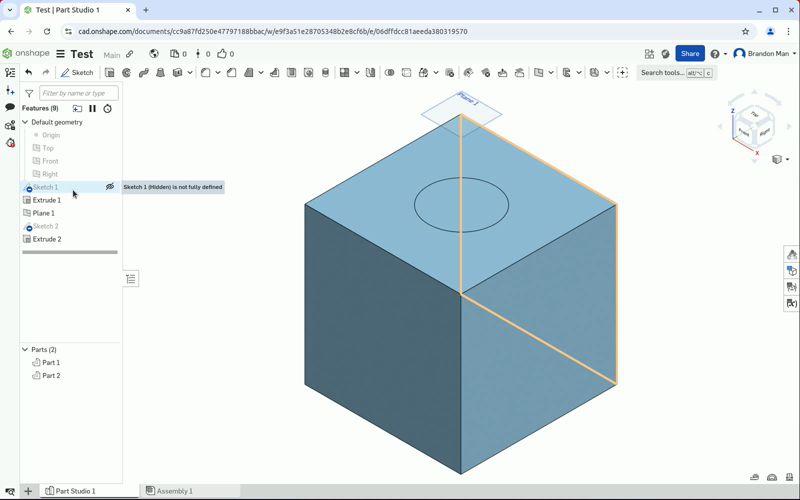
click(73, 189)